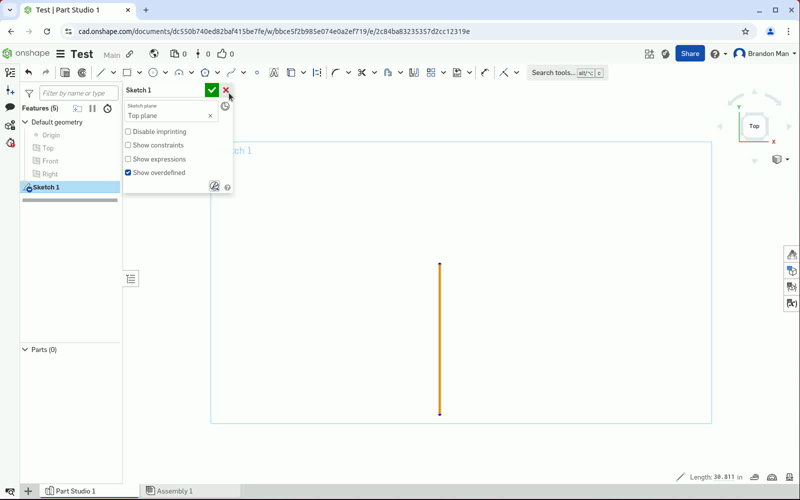
key(shift+h)
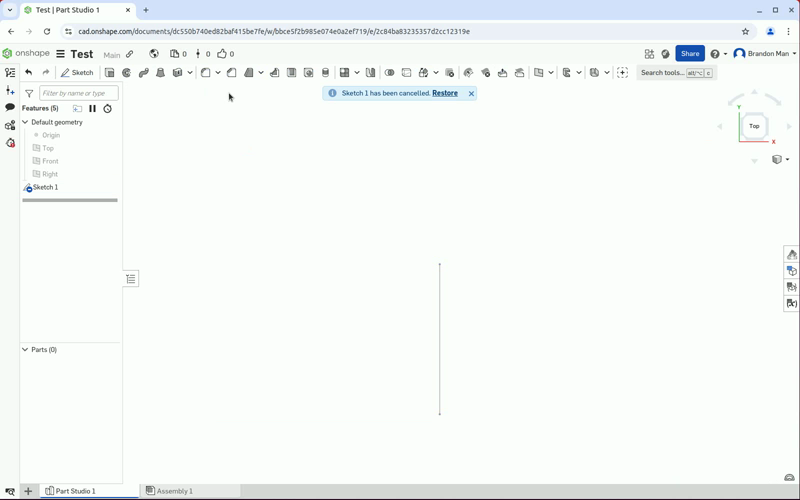
key(shift+s)
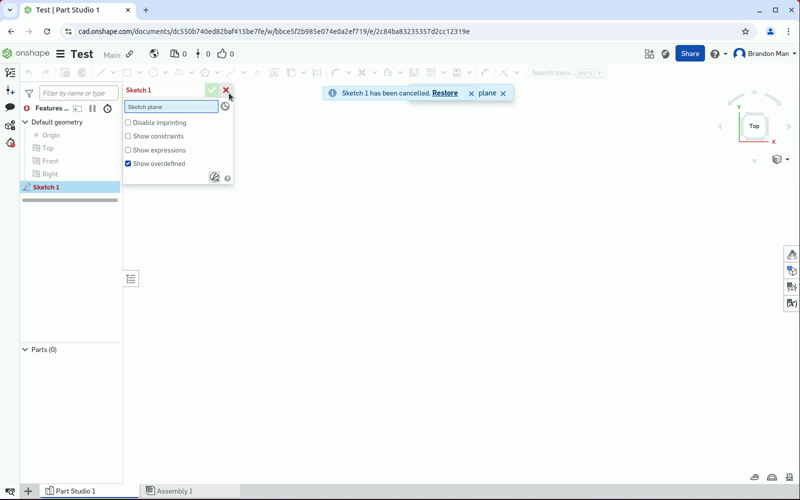
mouse_move(73, 150)
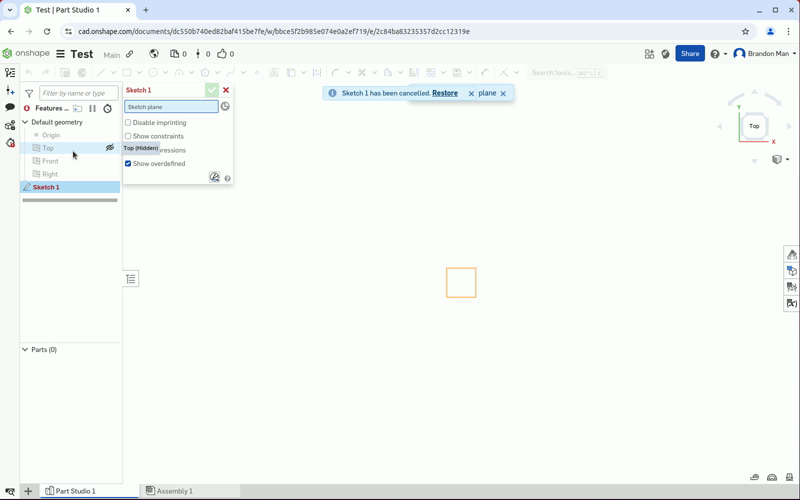
click(73, 150)
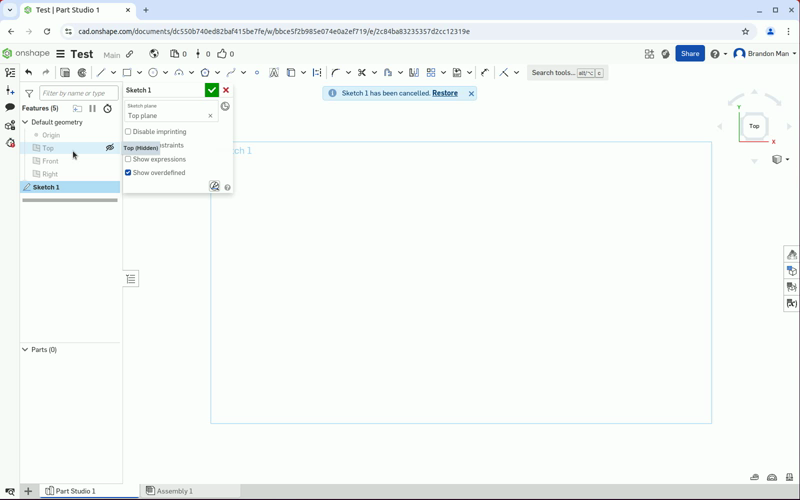
mouse_move(73, 352)
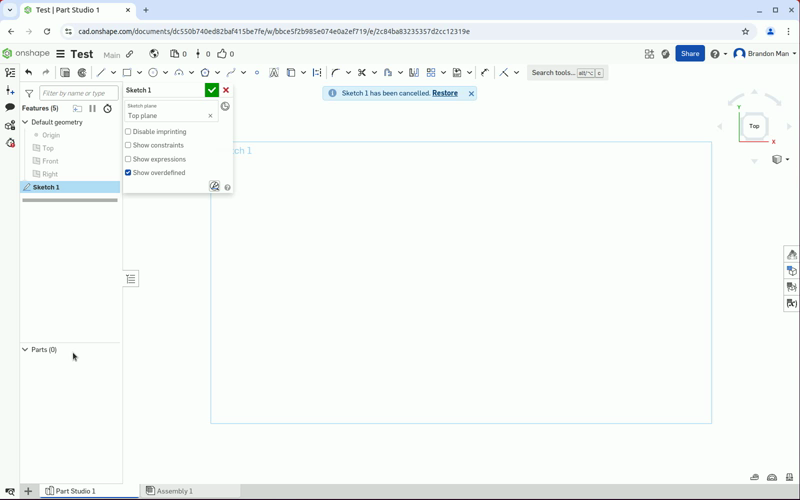
key(y)
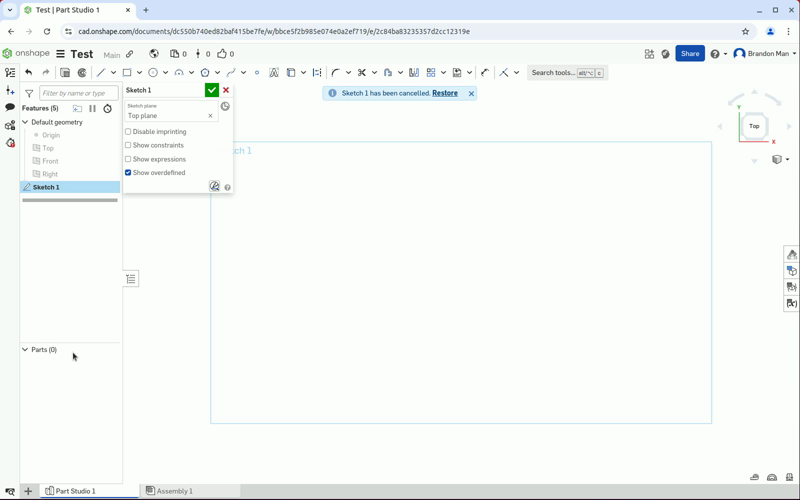
key(l)
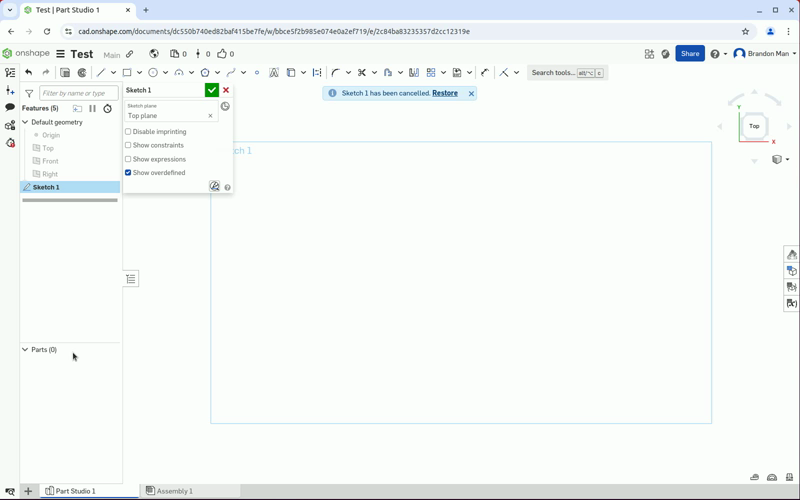
key_down(shift)
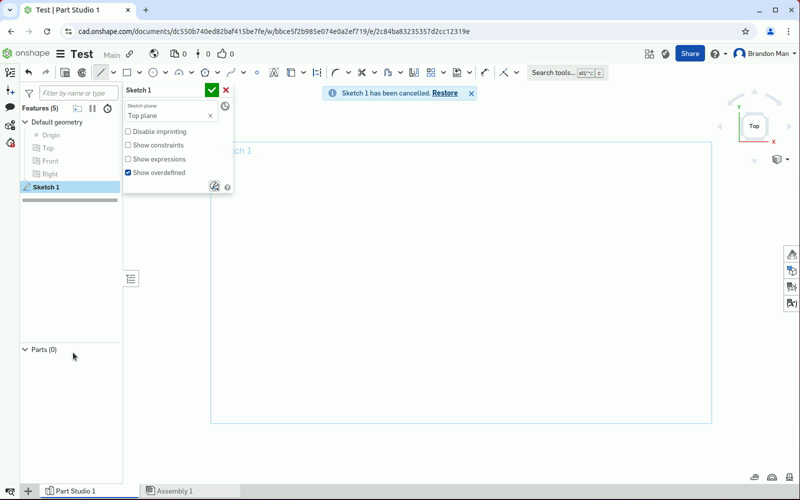
mouse_move(460, 282)
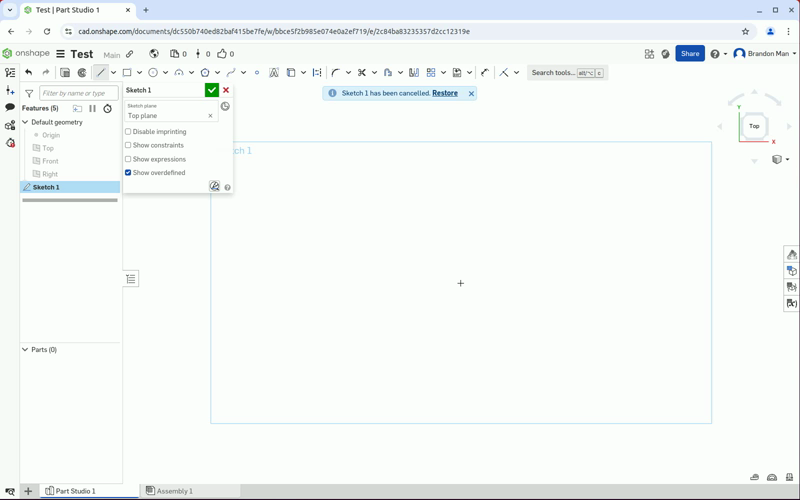
click(460, 282)
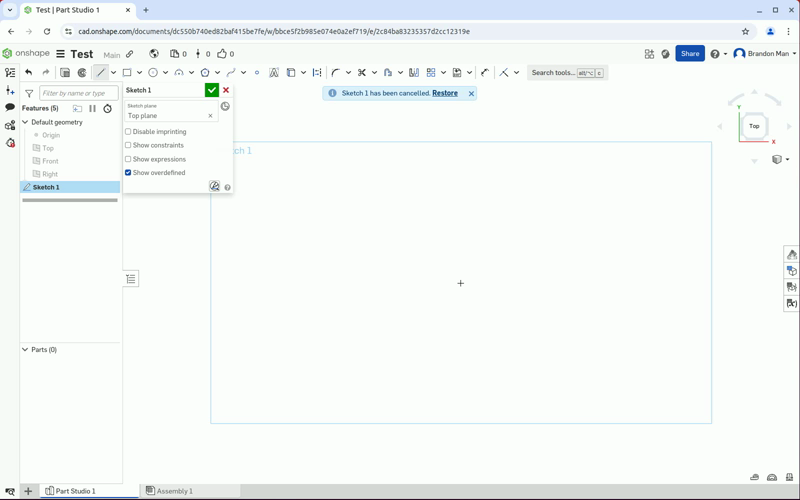
key_up(shift)
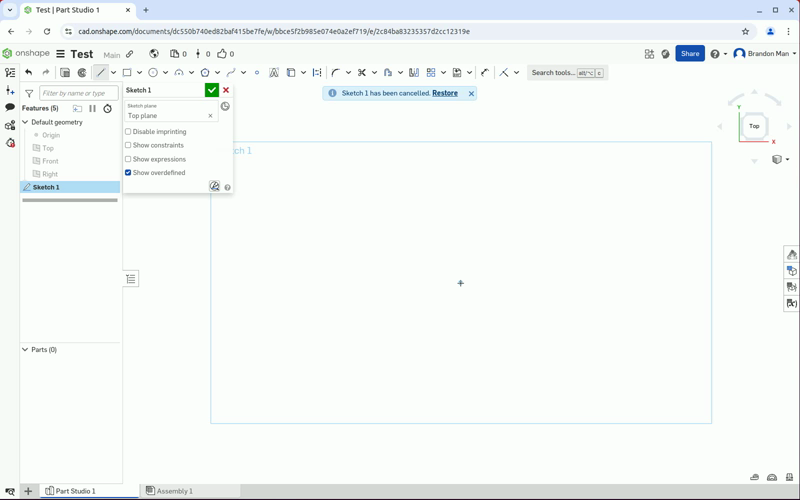
key_down(shift)
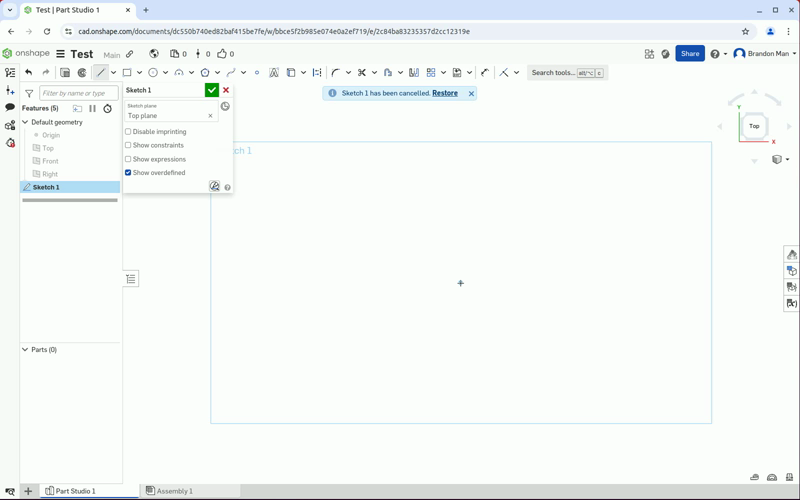
mouse_move(527, 191)
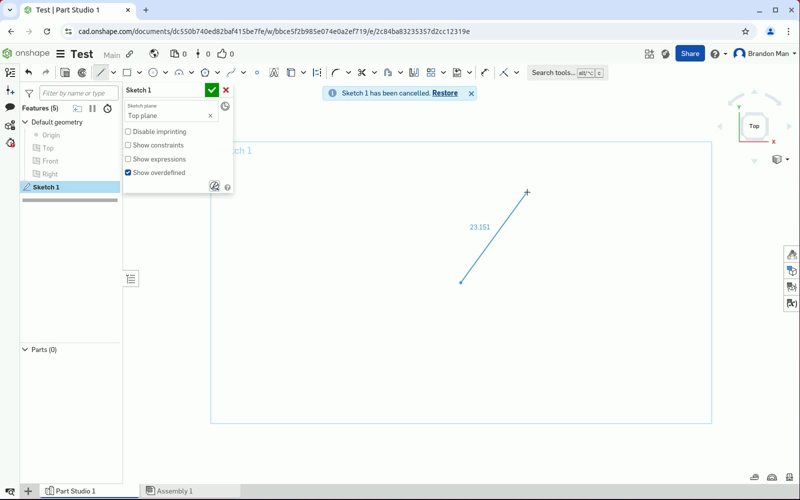
click(527, 191)
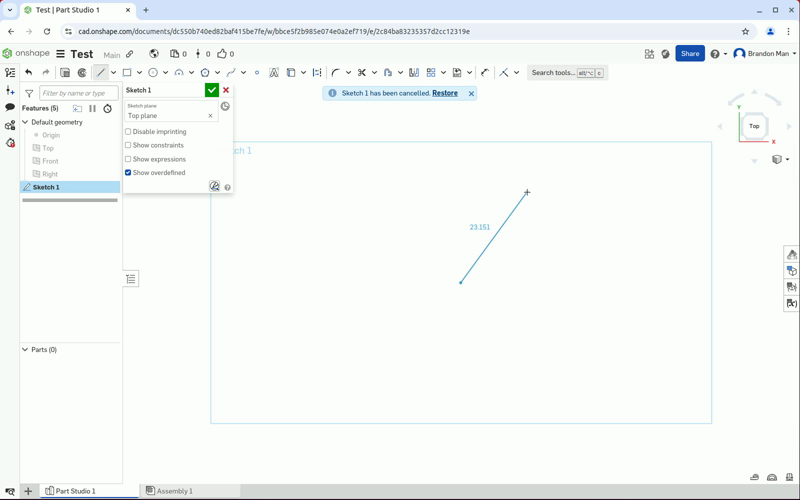
key_up(shift)
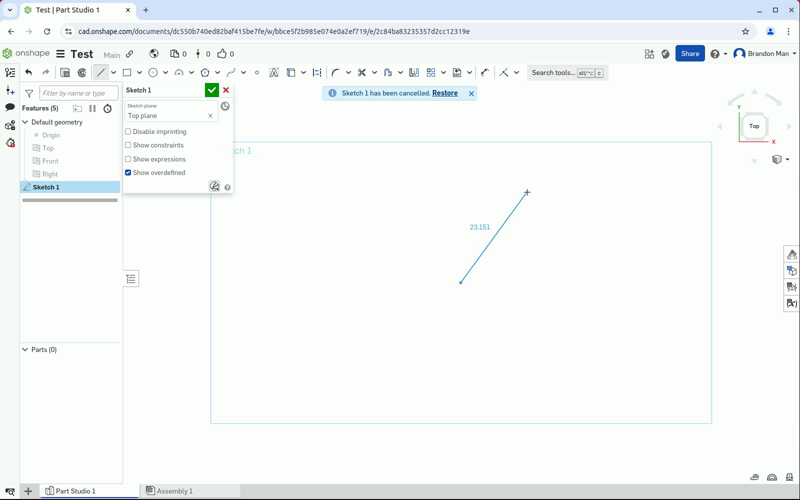
key(esc)
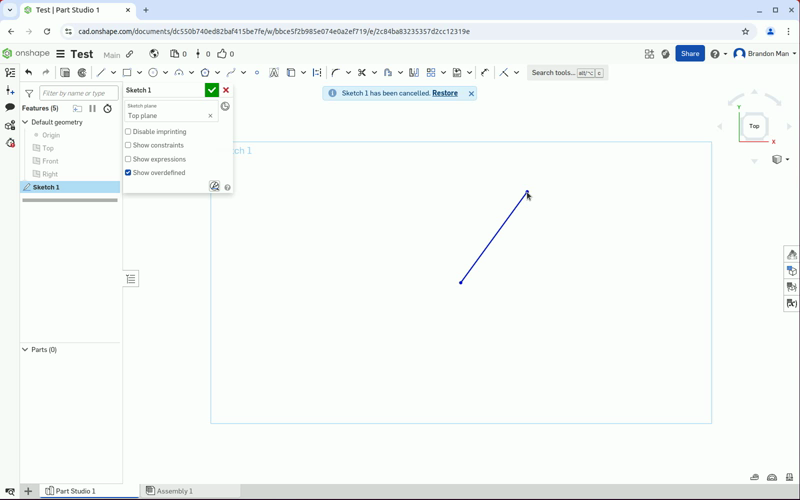
key(a)
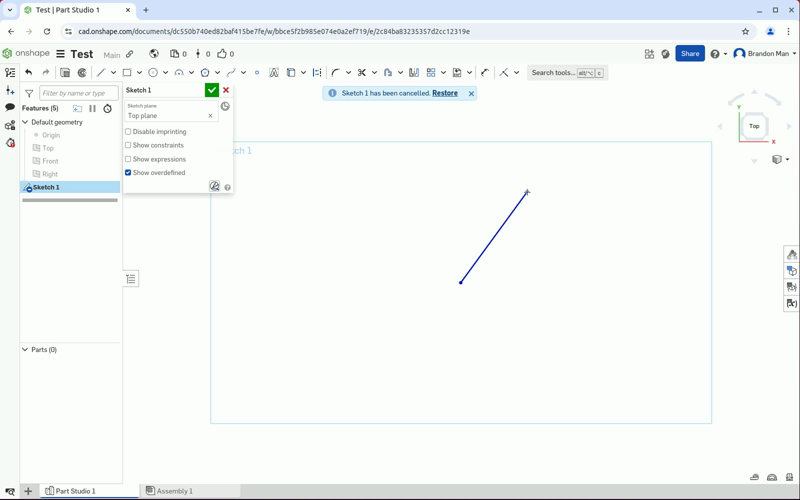
mouse_move(527, 191)
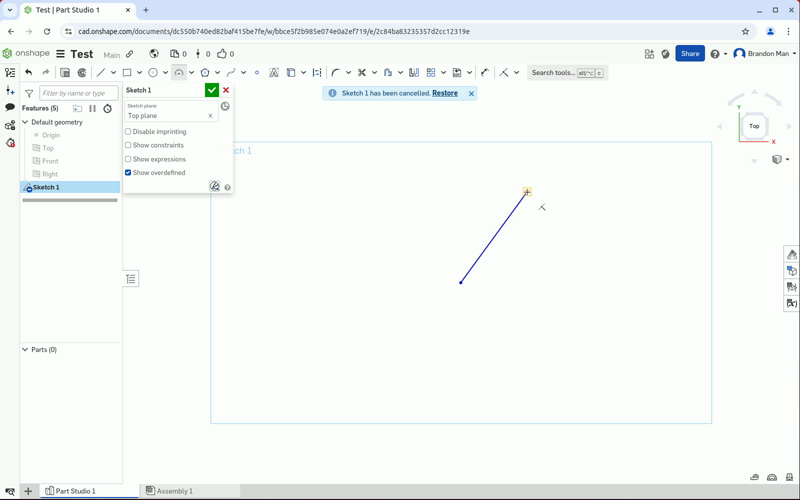
click(527, 191)
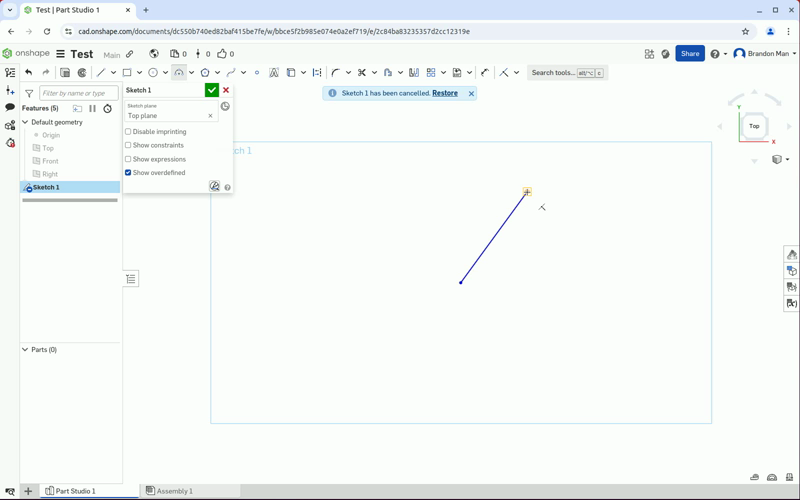
key_down(shift)
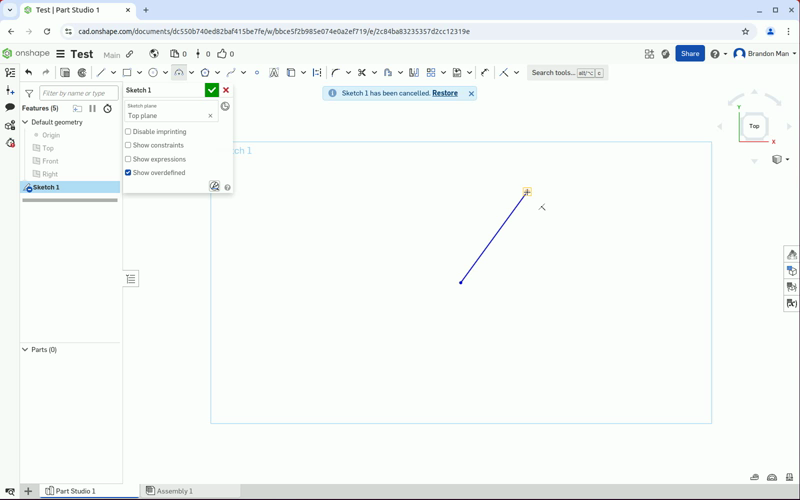
mouse_move(460, 170)
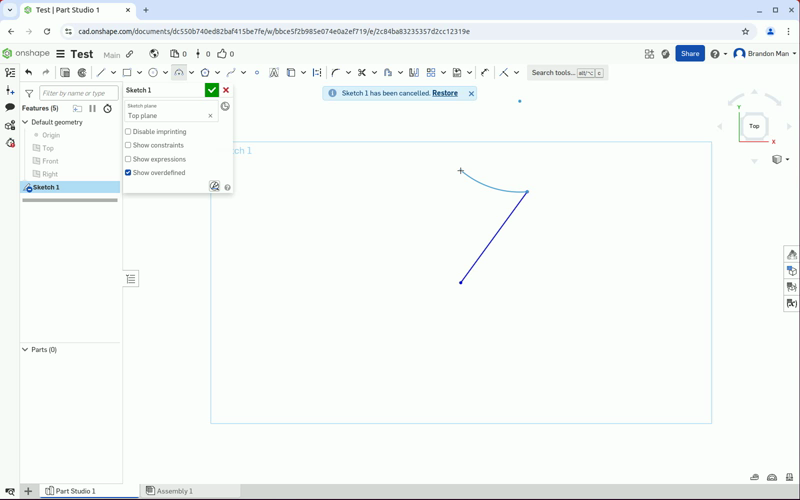
click(460, 170)
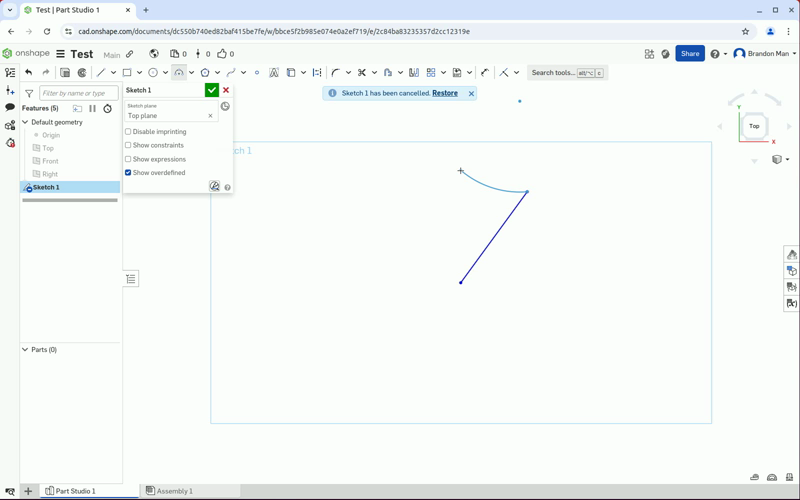
mouse_move(495, 175)
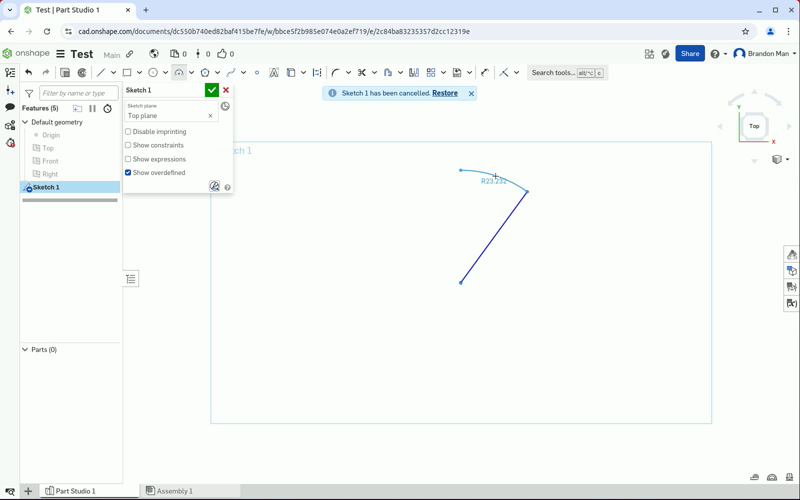
click(495, 175)
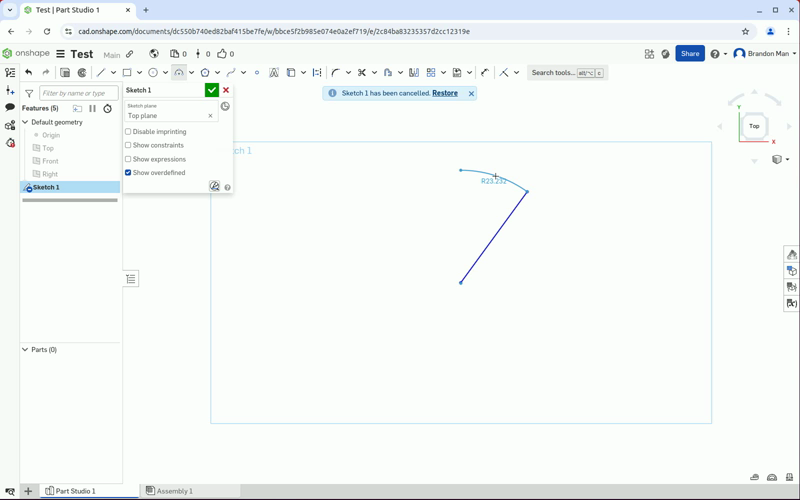
key_up(shift)
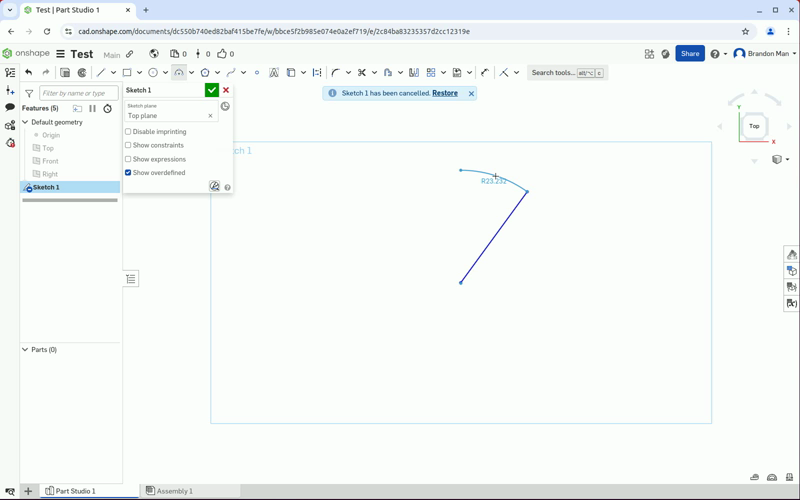
key(esc)
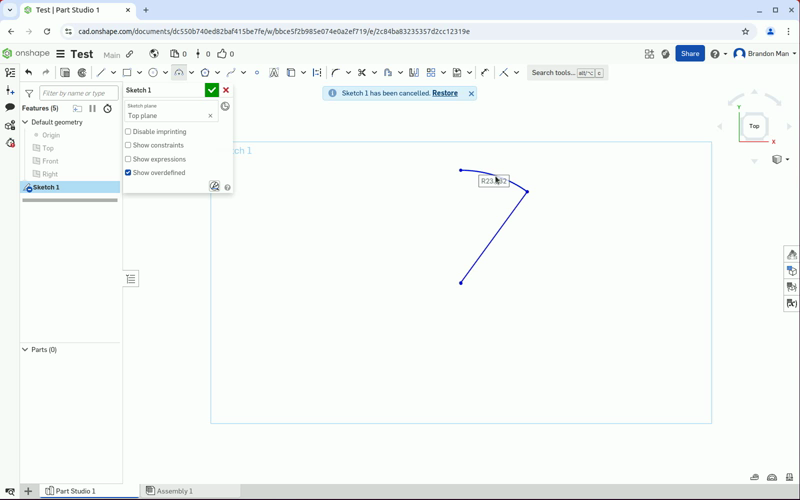
key(l)
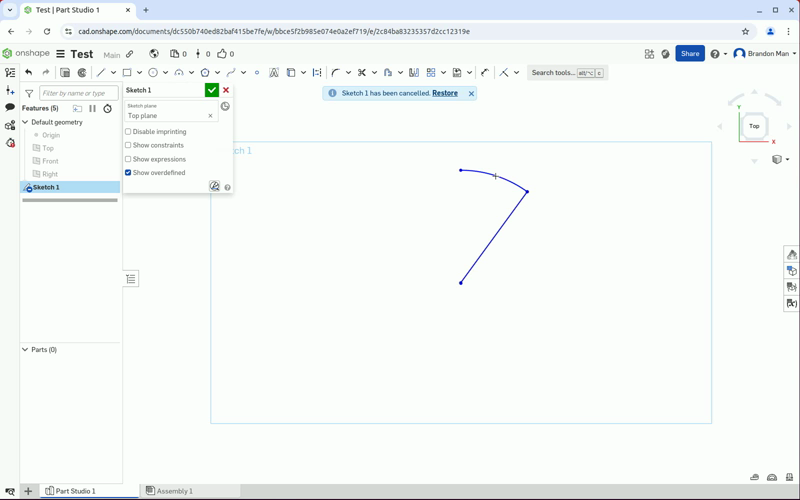
mouse_move(460, 170)
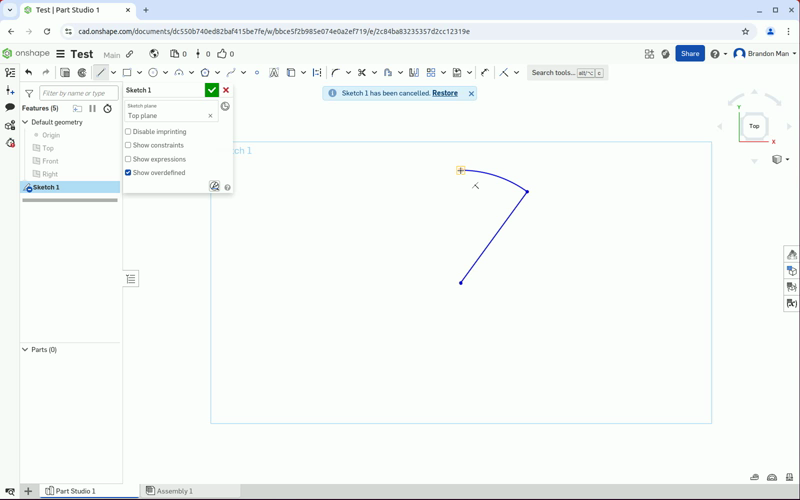
click(460, 170)
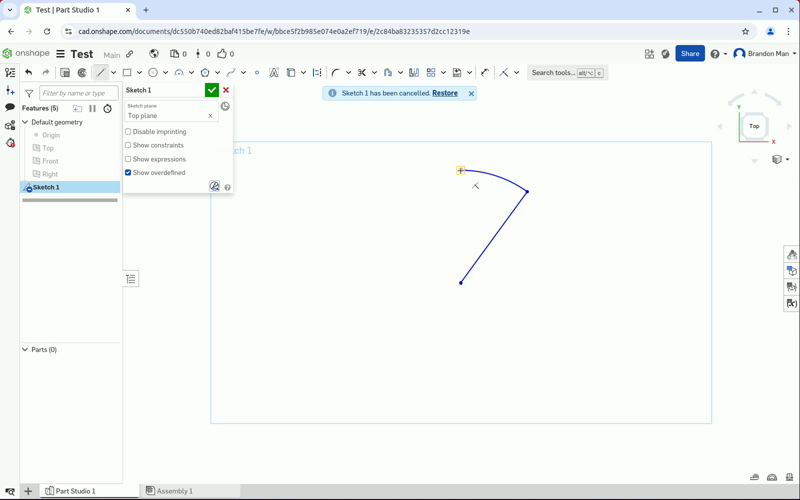
key_down(shift)
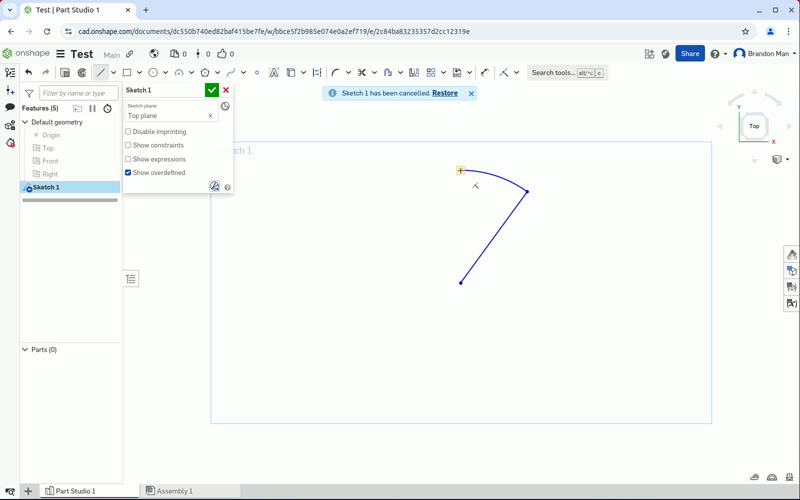
mouse_move(460, 282)
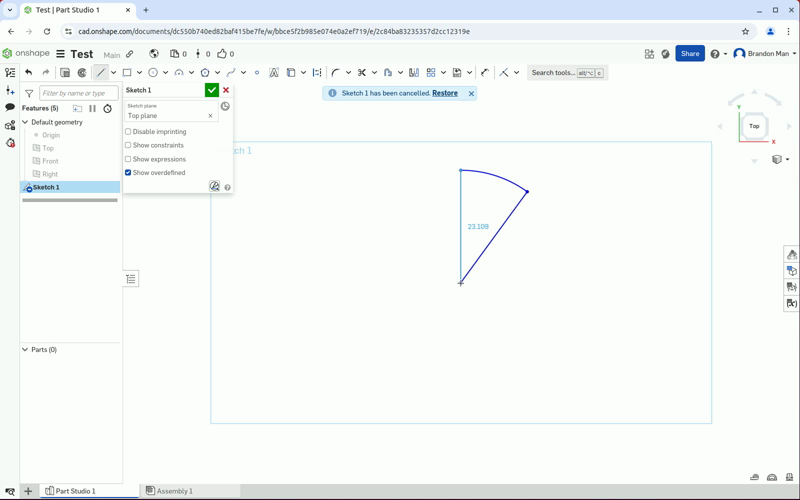
scroll(6)
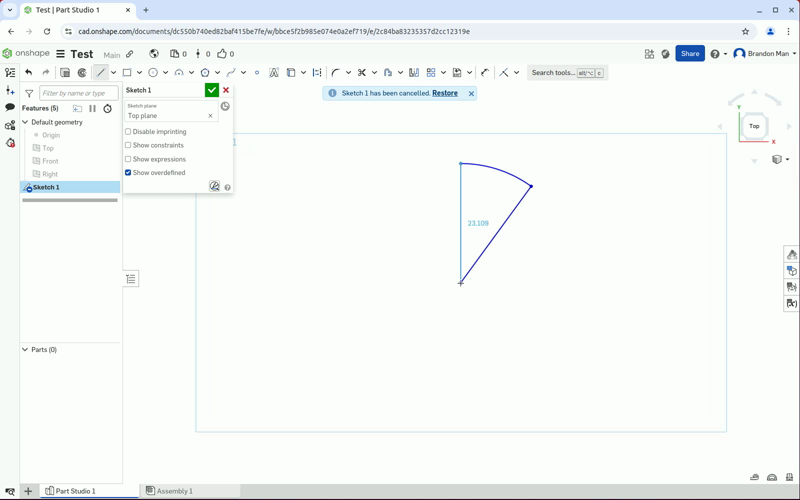
scroll(6)
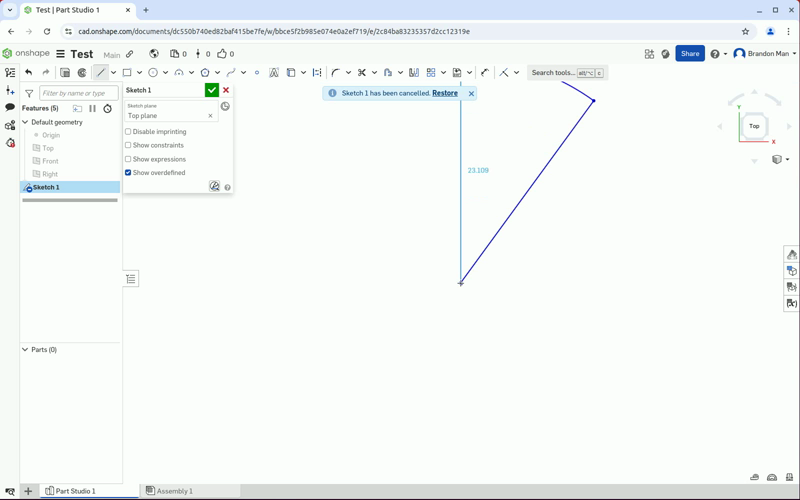
scroll(6)
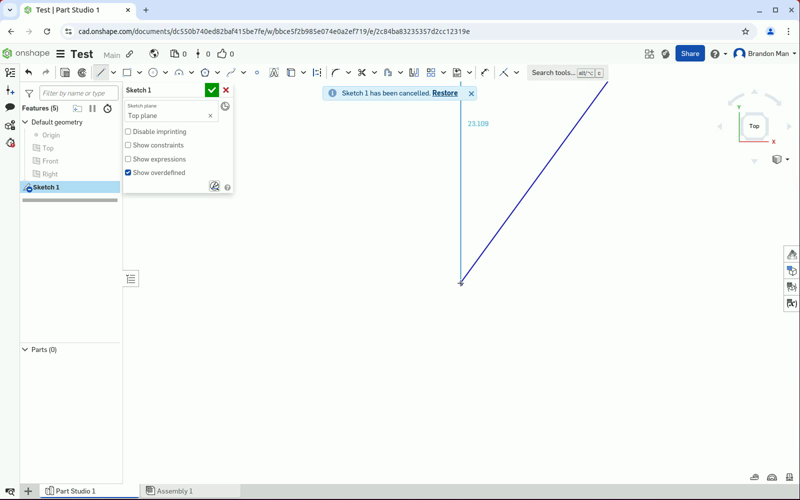
scroll(6)
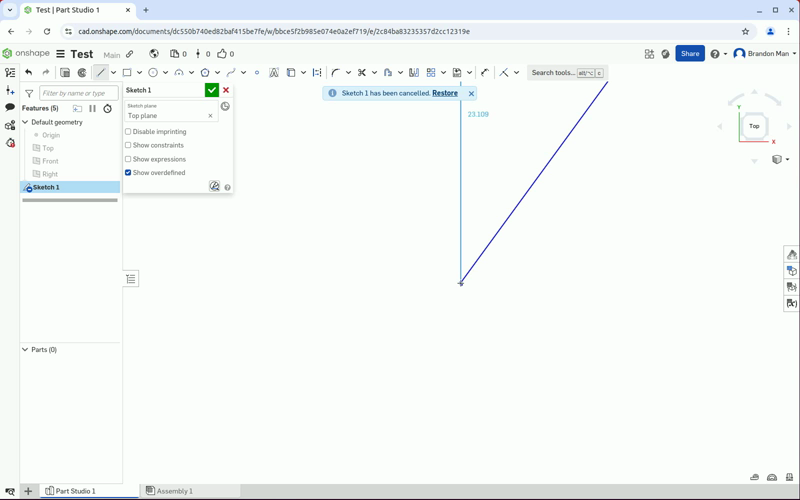
scroll(6)
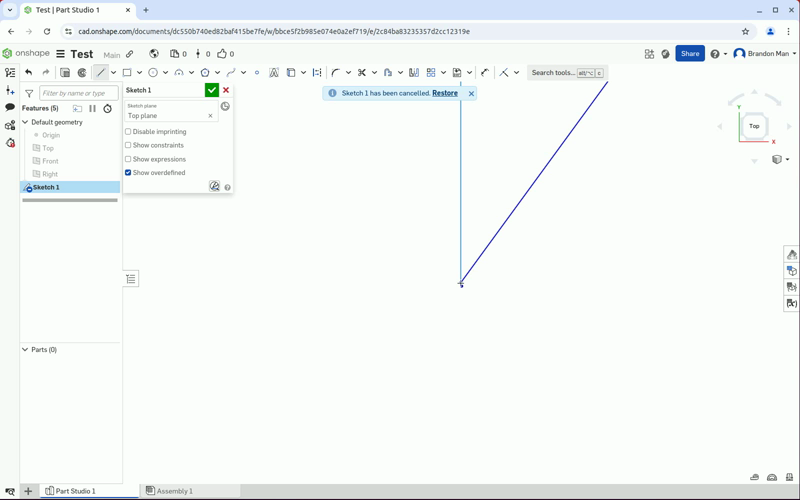
scroll(6)
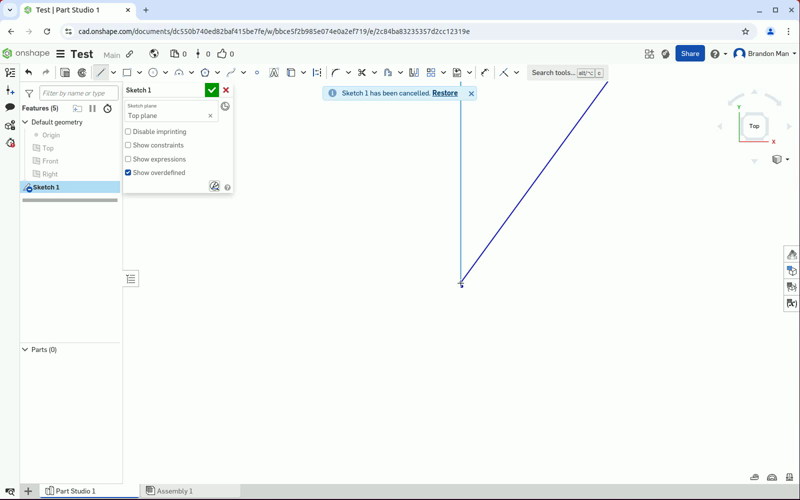
scroll(6)
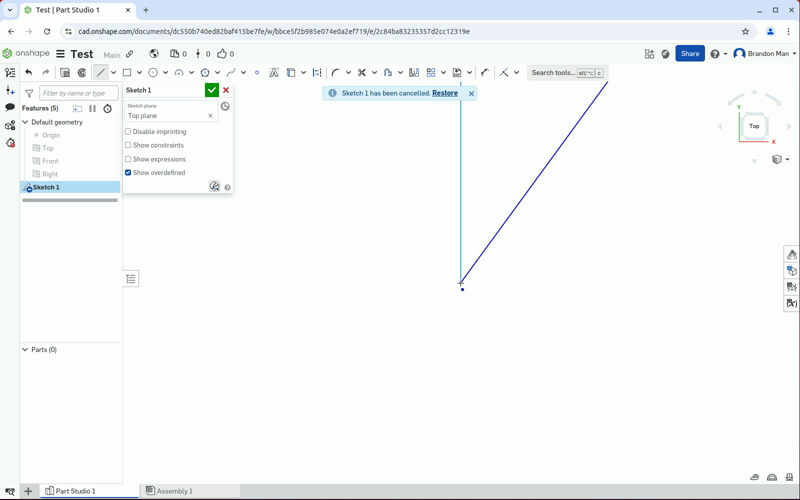
key_up(shift)
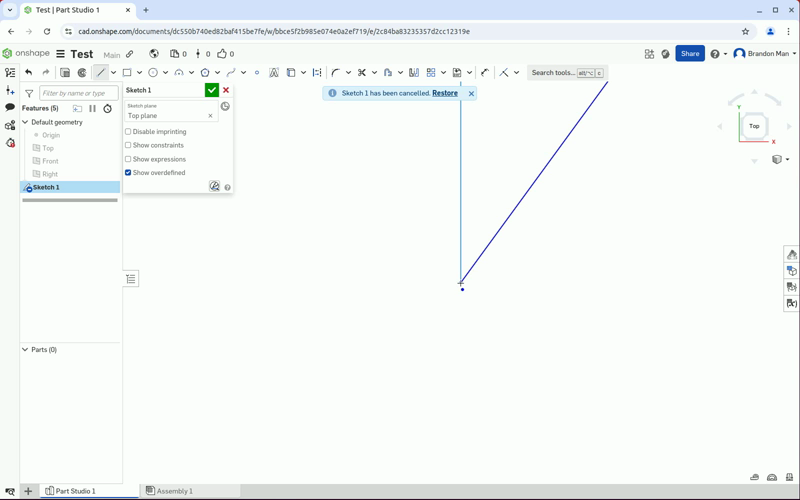
click(460, 282)
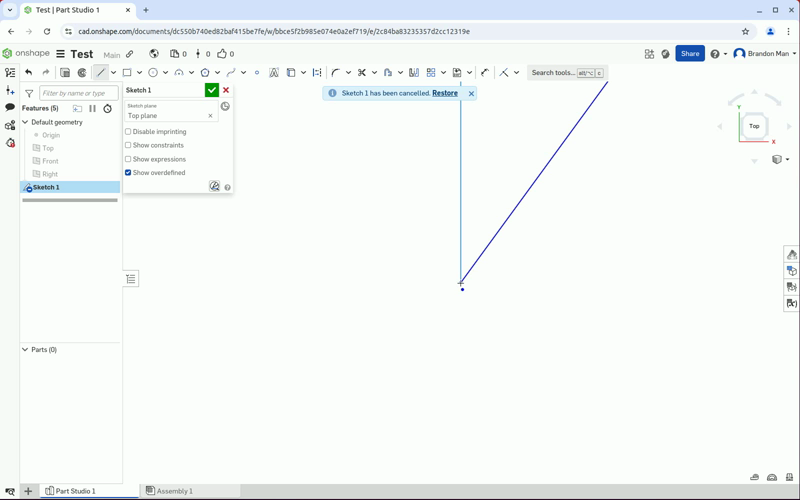
scroll(-6)
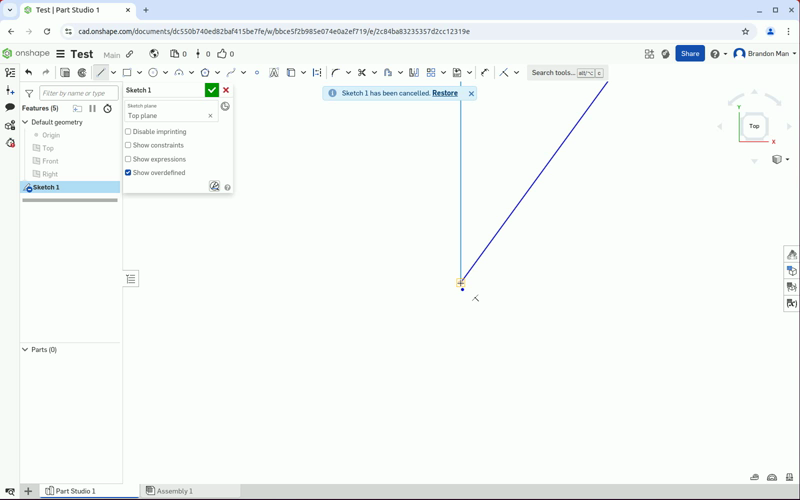
scroll(-6)
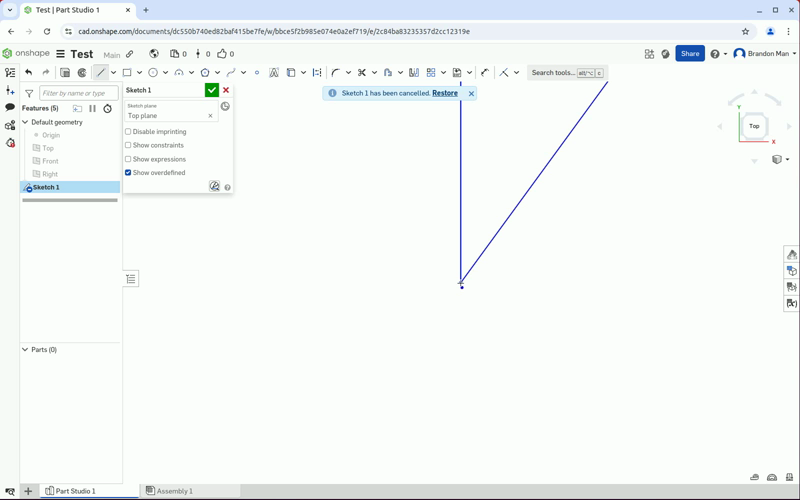
scroll(-6)
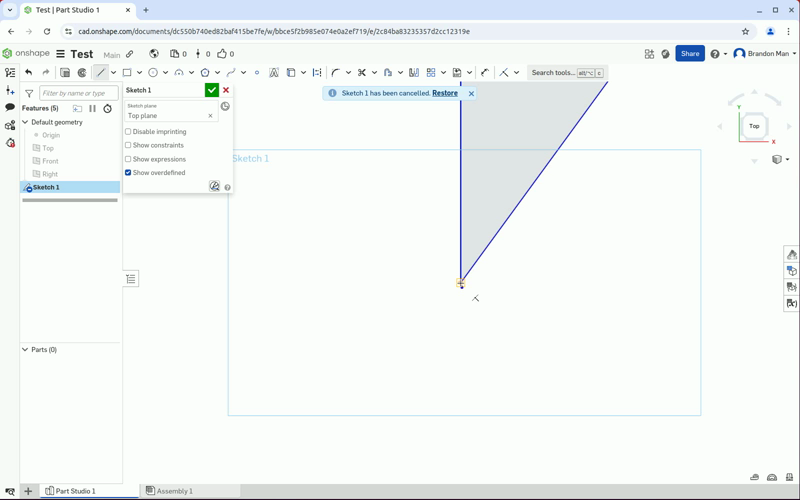
scroll(-6)
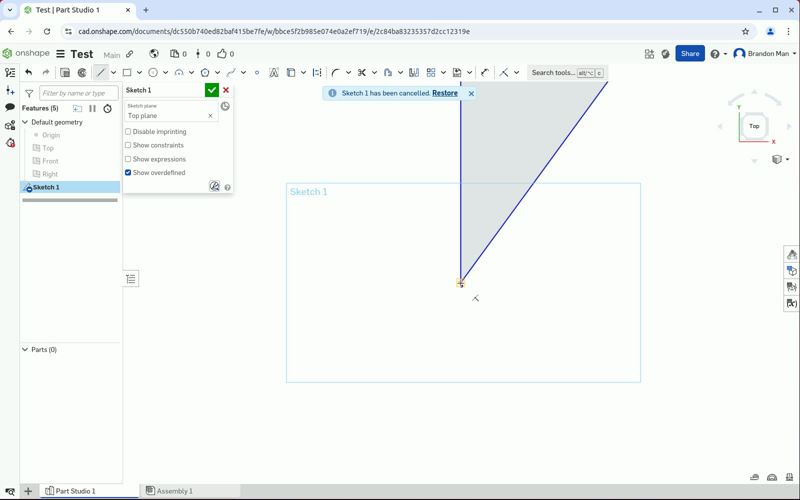
scroll(-6)
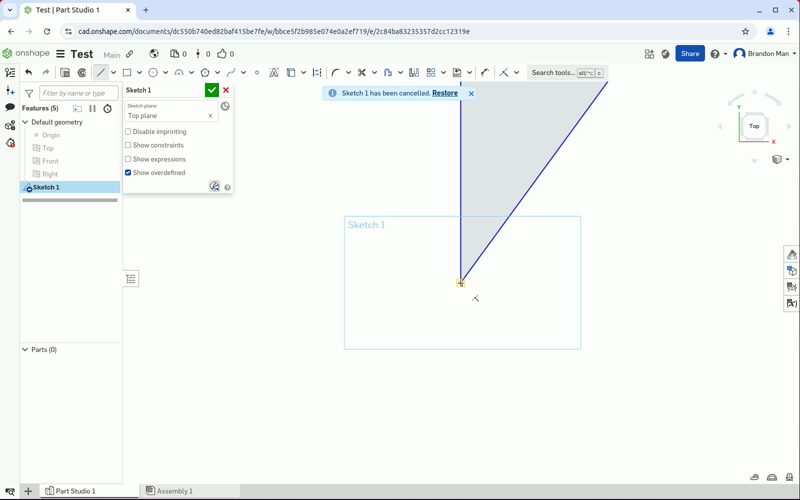
scroll(-6)
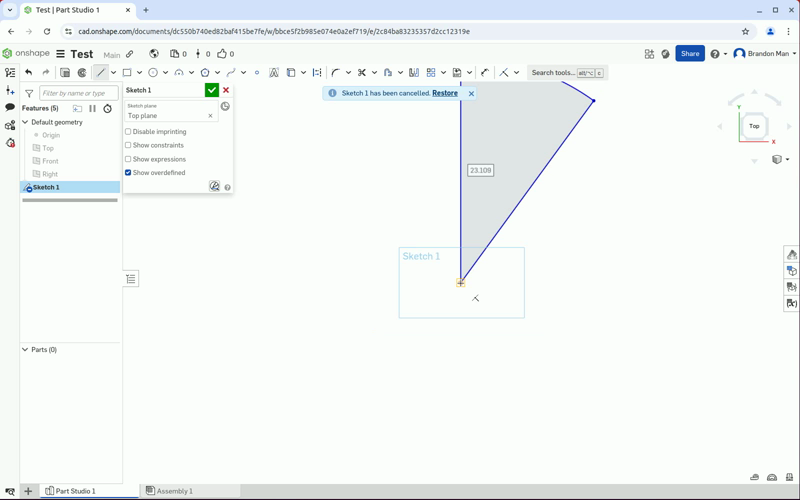
scroll(-6)
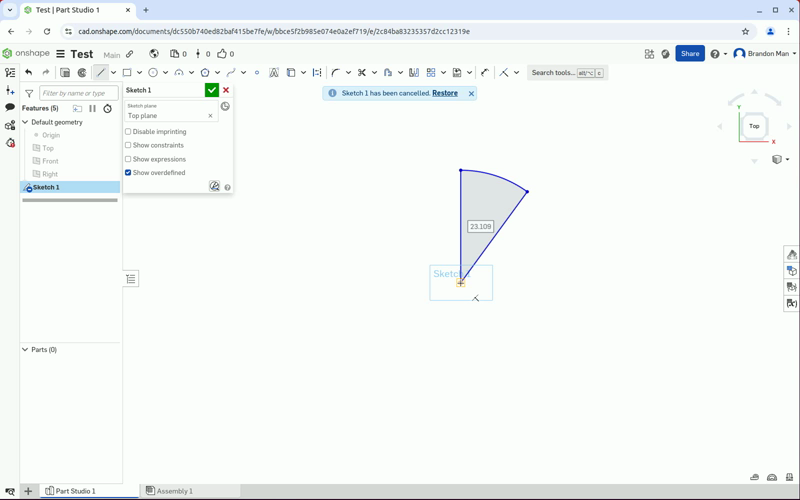
key(esc)
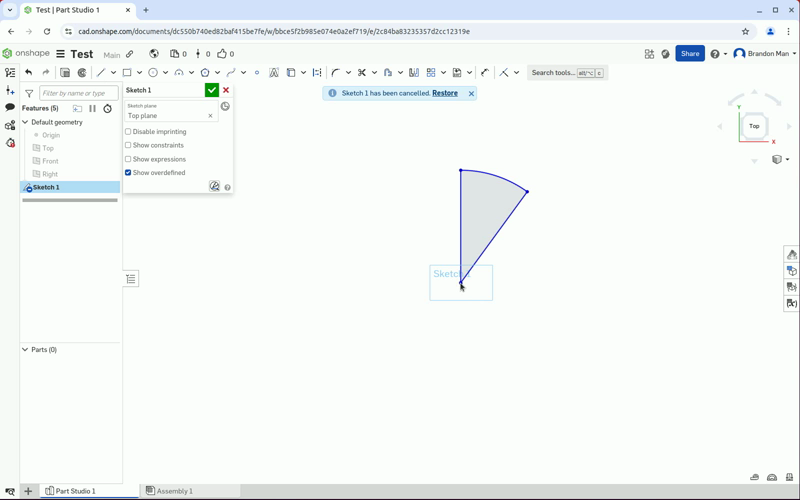
mouse_move(497, 220)
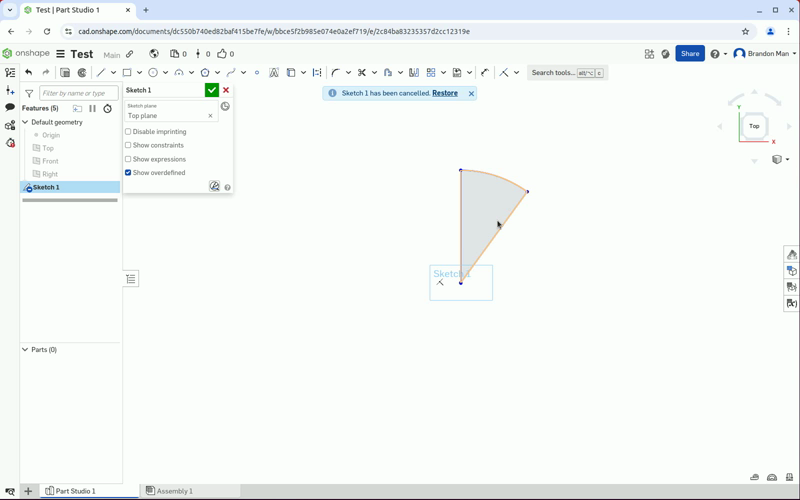
click(497, 220)
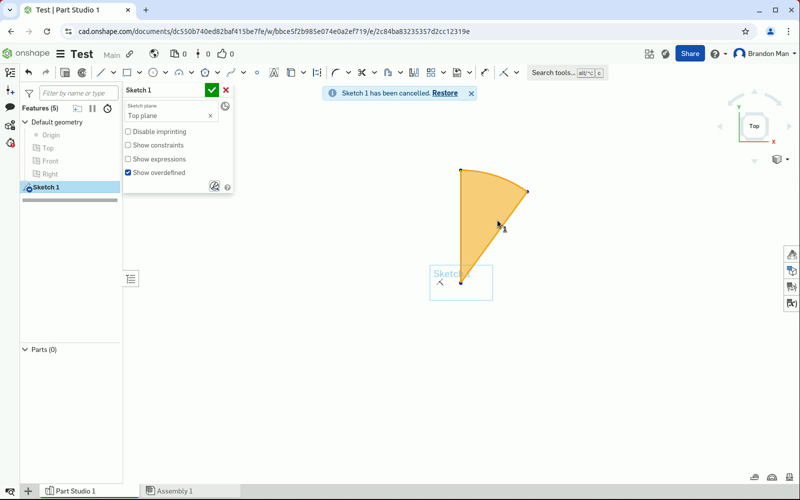
mouse_move(73, 352)
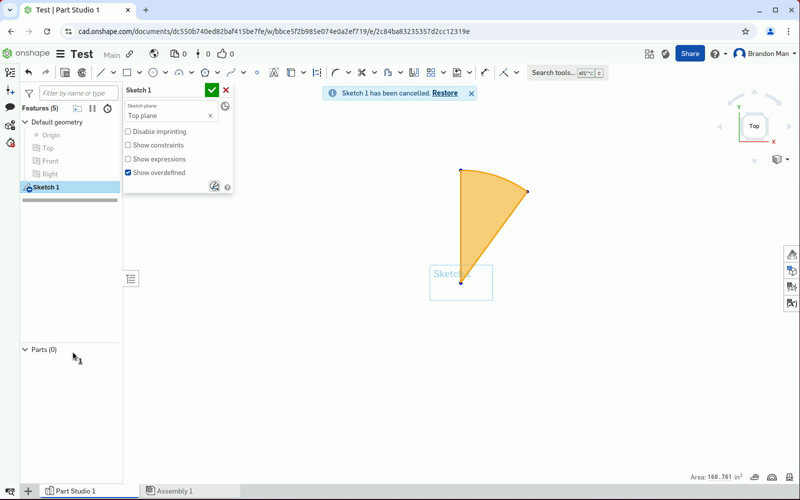
key(shift+y)
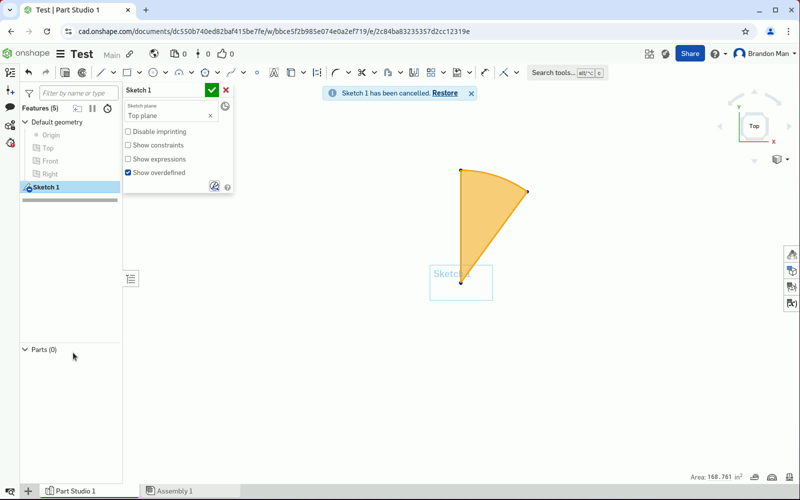
key(shift+e)
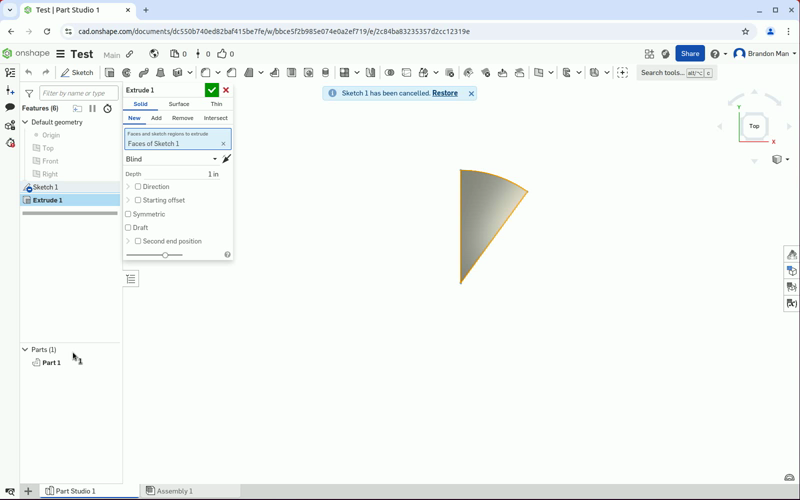
mouse_move(143, 106)
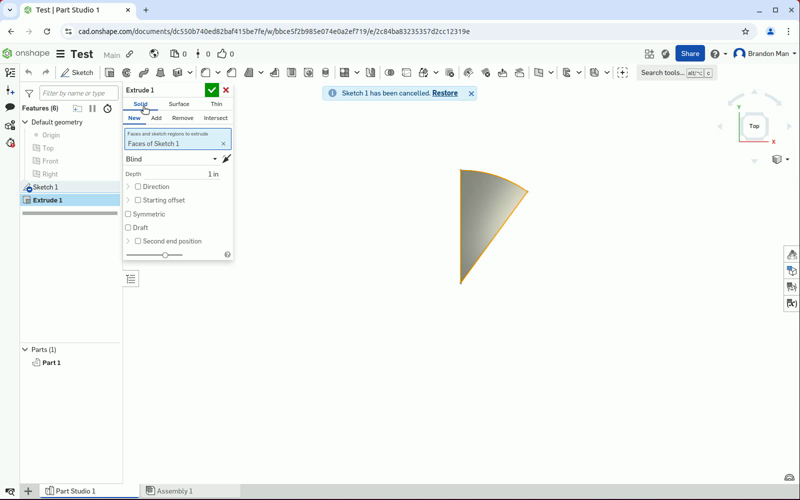
click(143, 106)
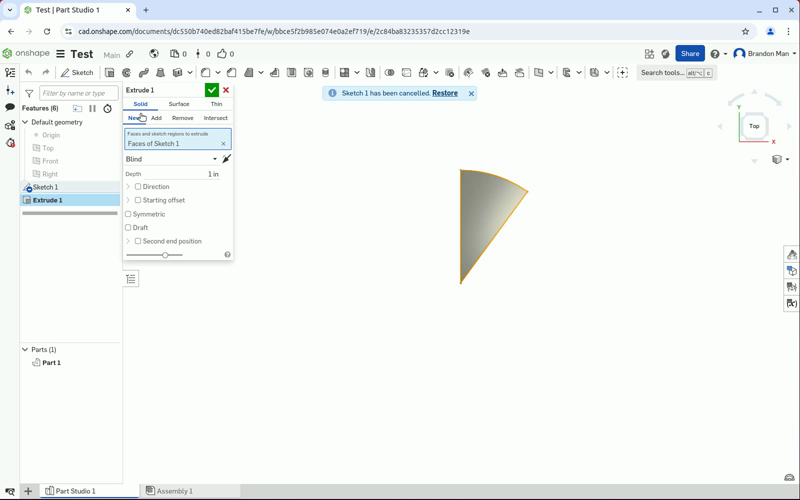
mouse_move(137, 120)
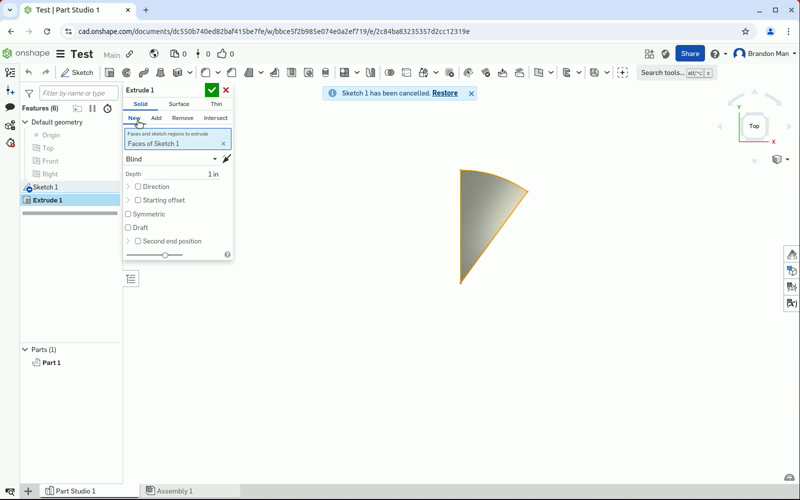
click(137, 120)
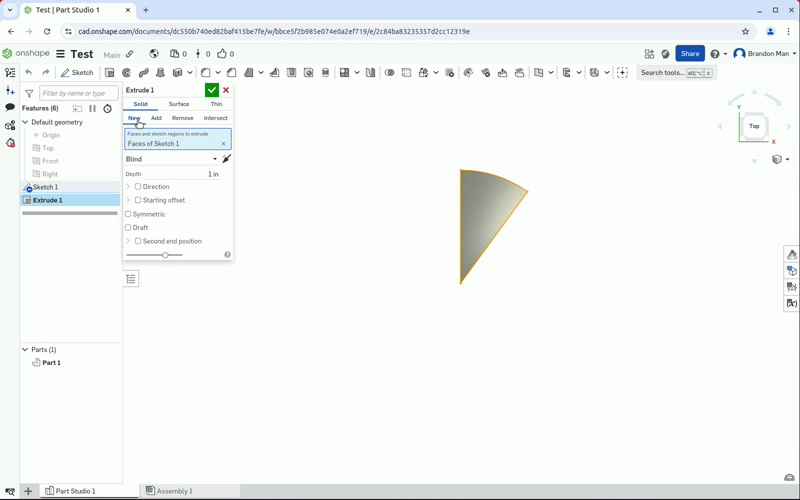
key(tab, 4)
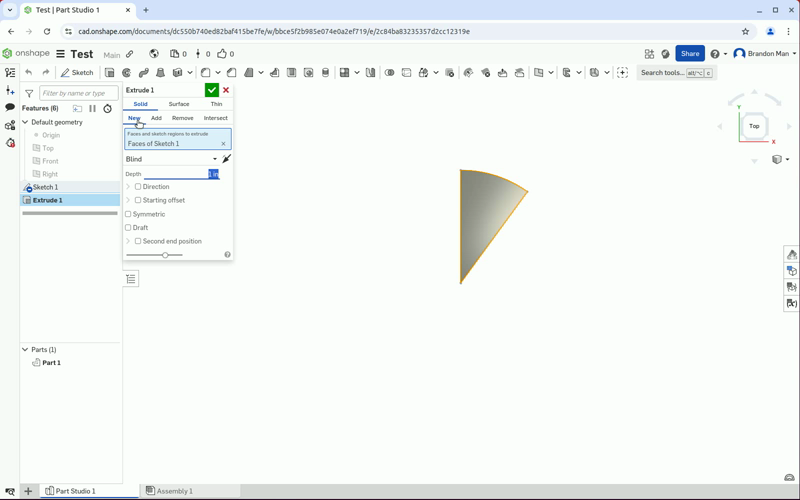
text(0.722)
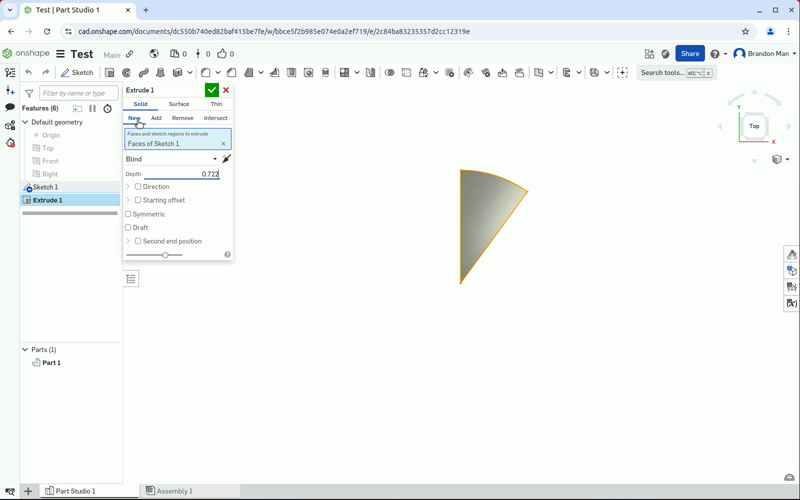
key(enter)
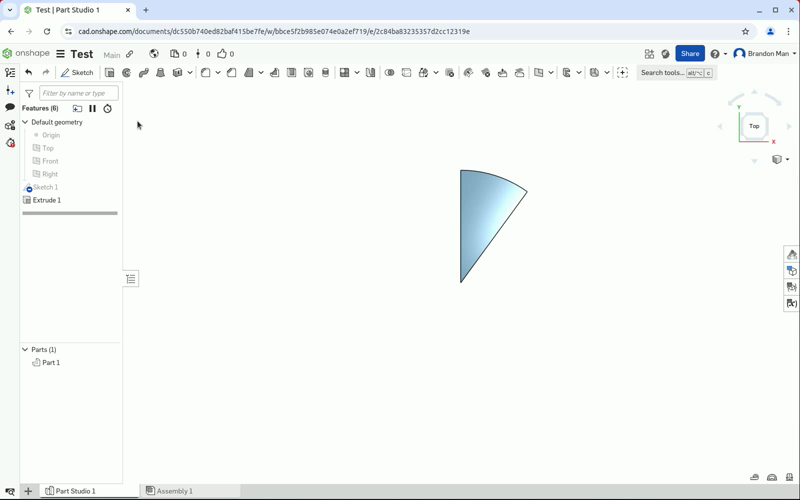
key(shift+h)
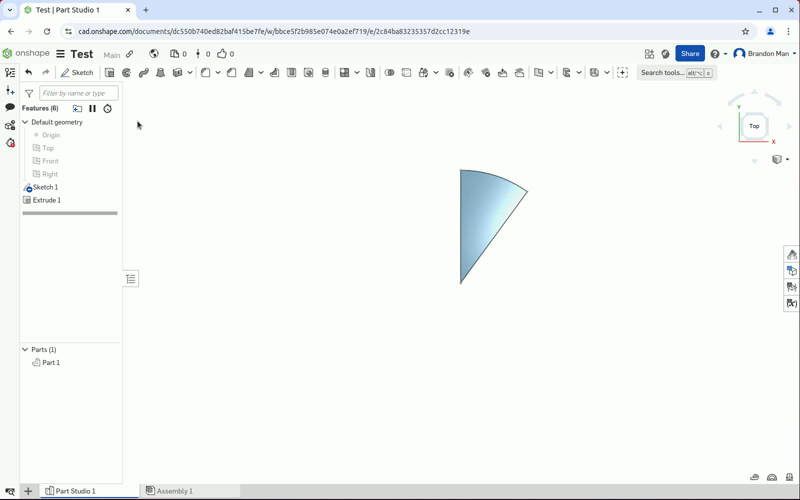
key(shift+h)
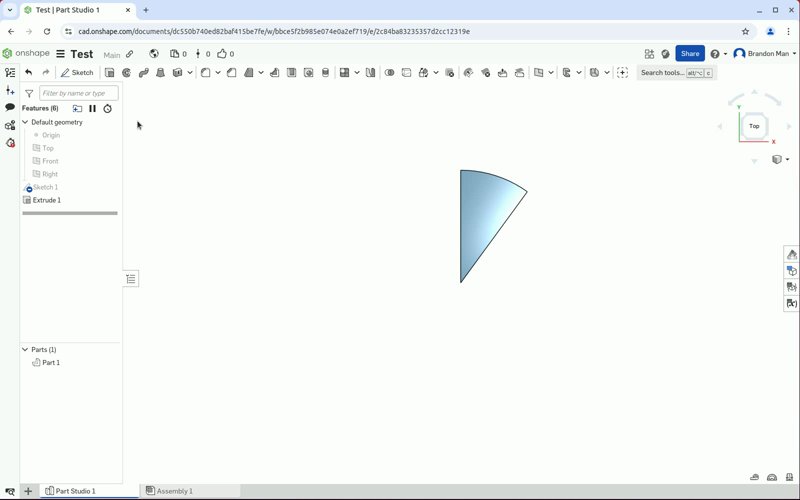
mouse_move(73, 189)
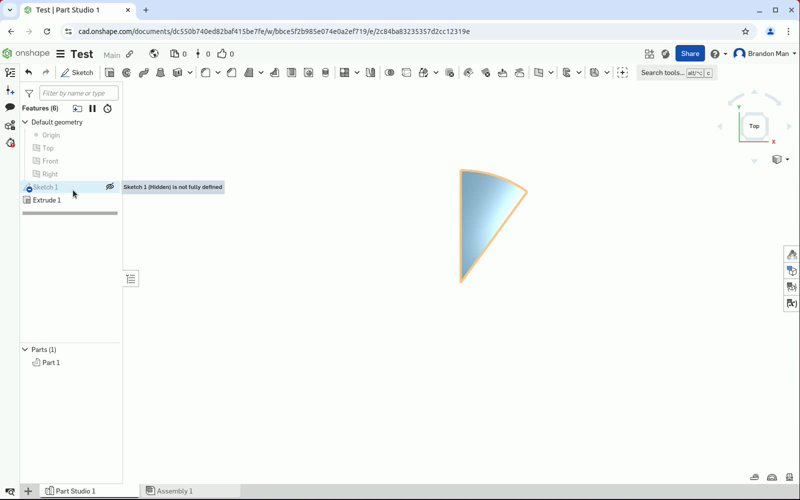
click(73, 189)
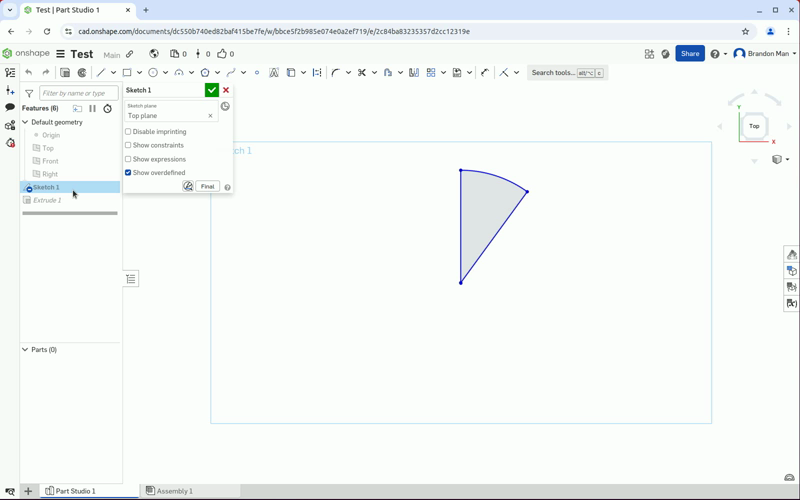
mouse_move(229, 92)
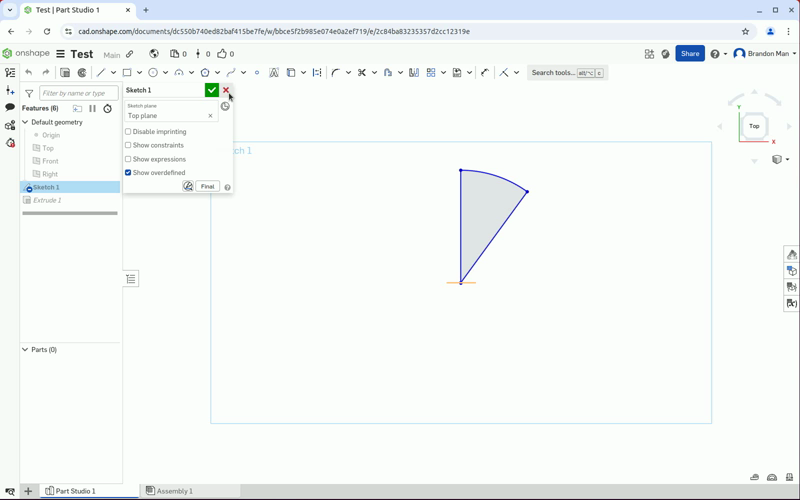
click(229, 92)
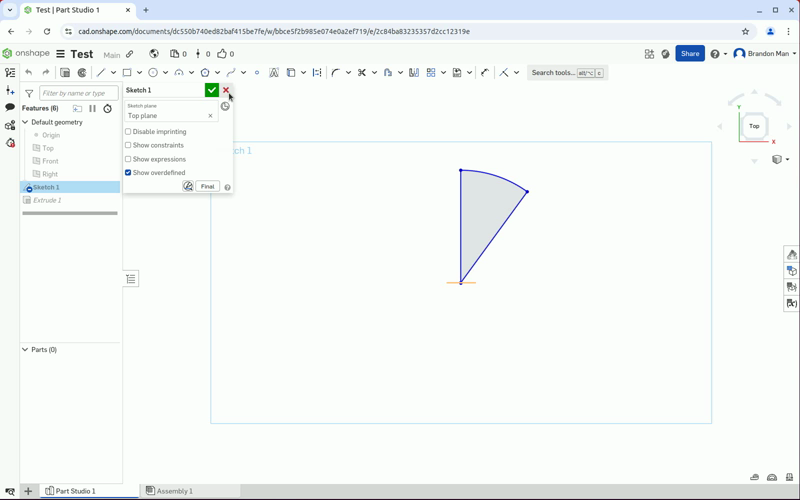
key(shift+s)
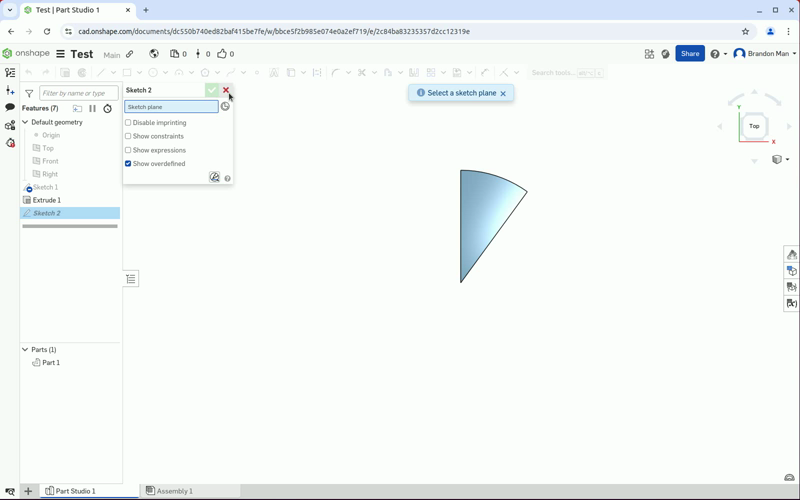
mouse_move(73, 150)
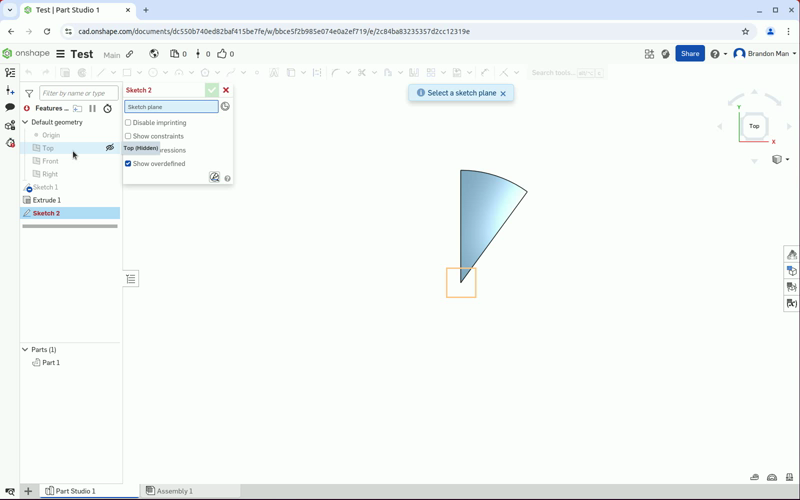
click(73, 150)
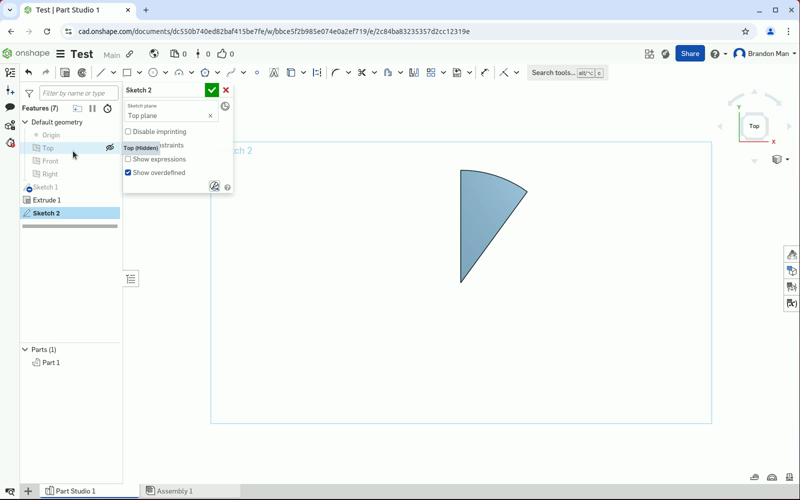
mouse_move(73, 352)
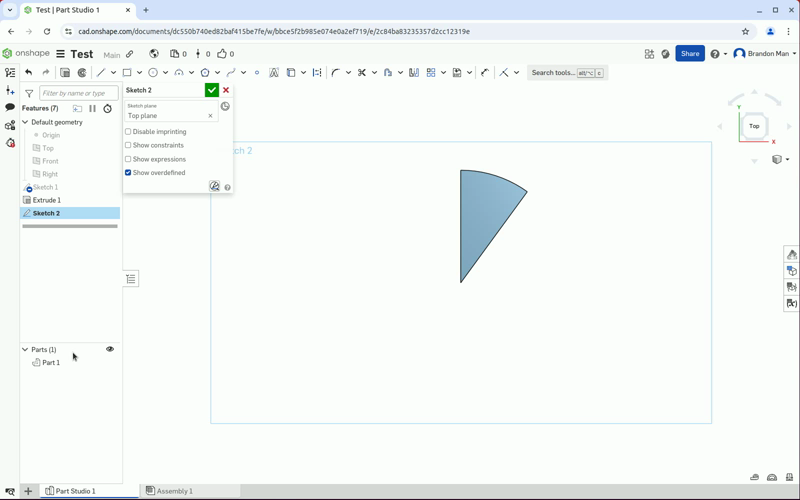
key(y)
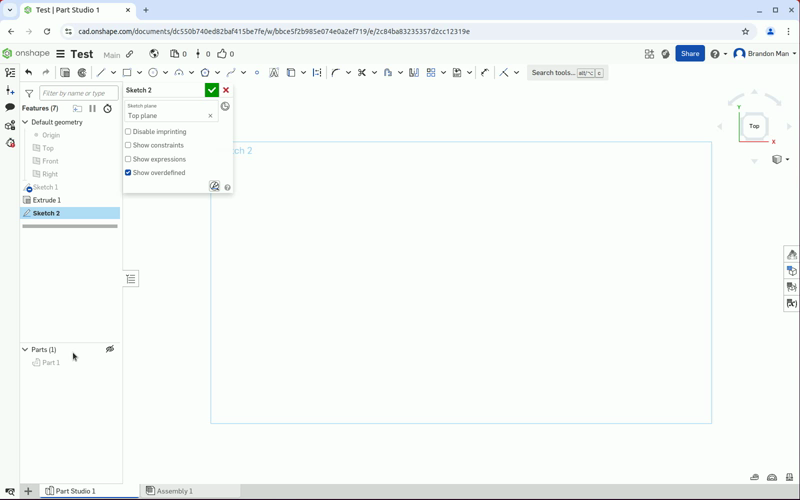
key(l)
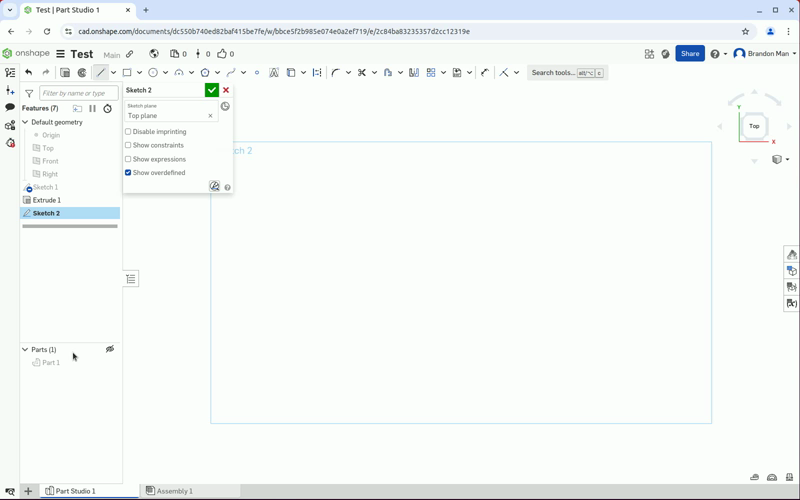
key_down(shift)
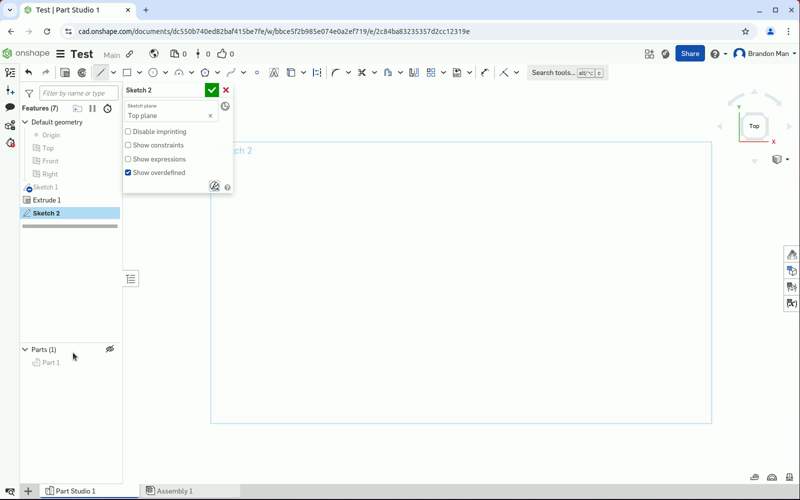
mouse_move(395, 191)
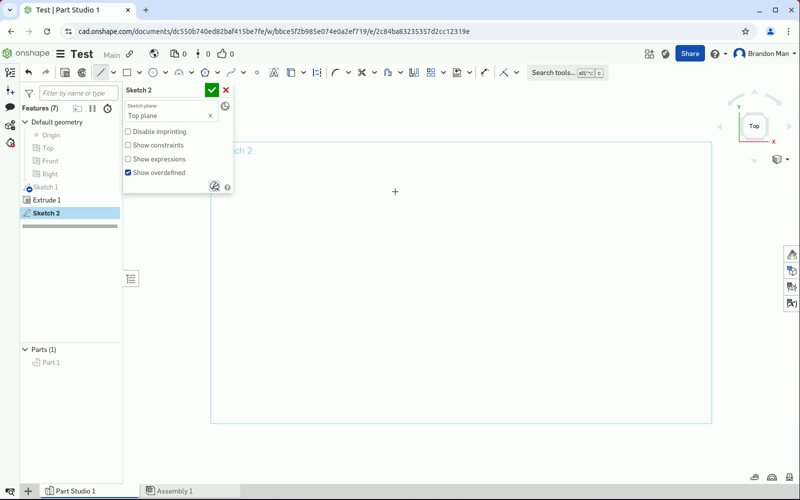
click(395, 191)
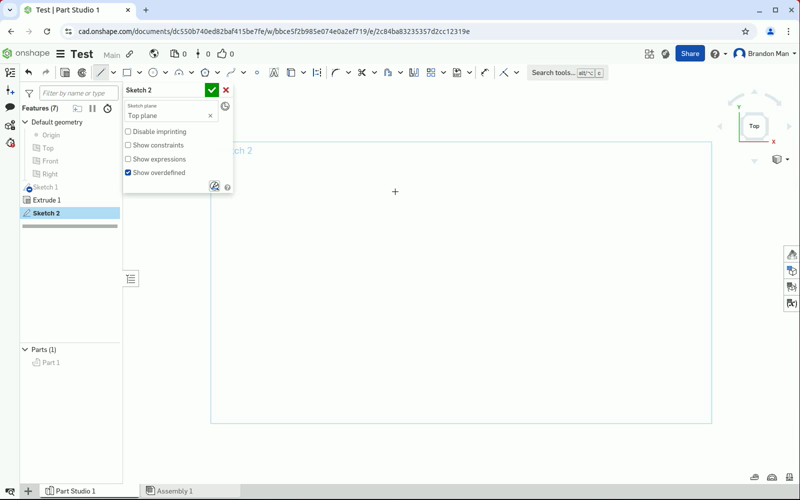
key_up(shift)
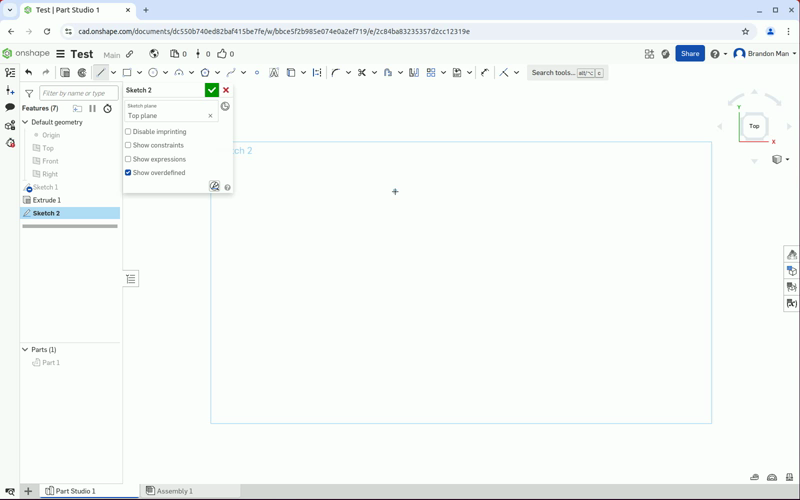
key_down(shift)
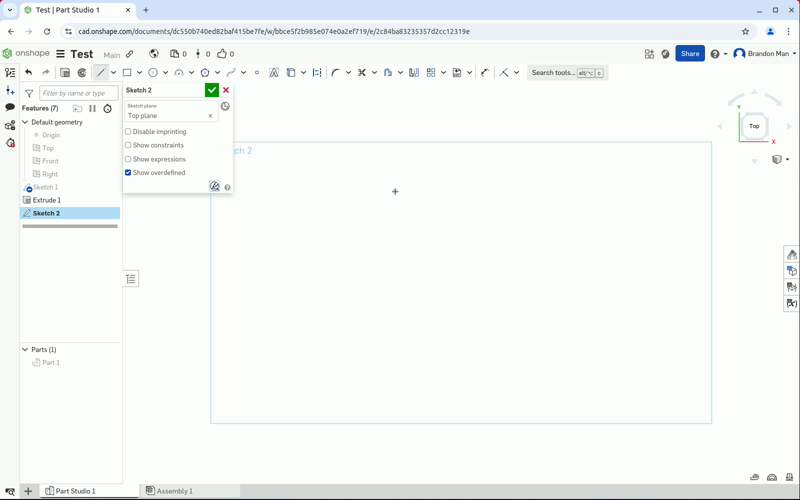
mouse_move(461, 283)
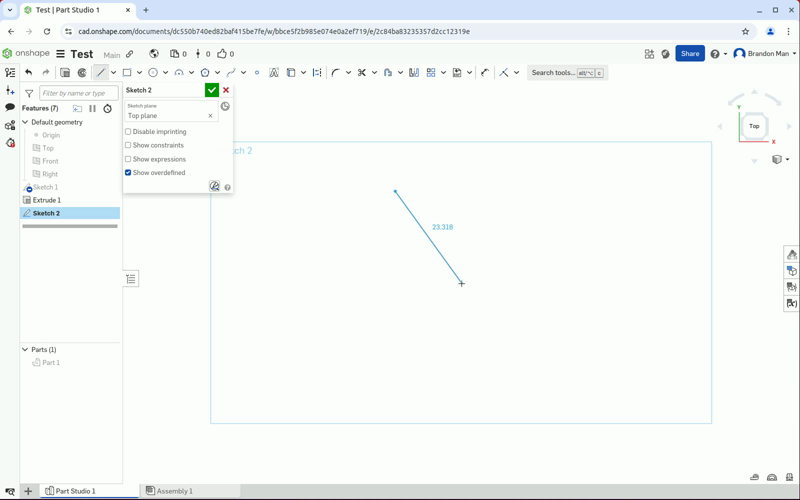
click(461, 283)
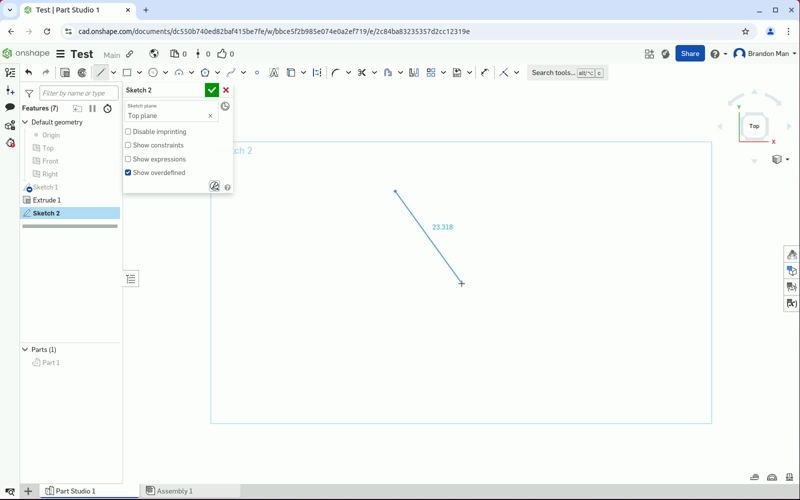
key_up(shift)
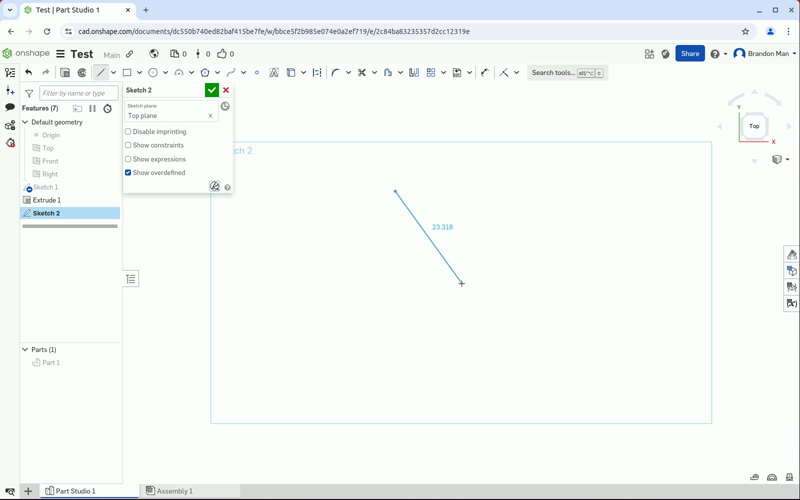
key_down(shift)
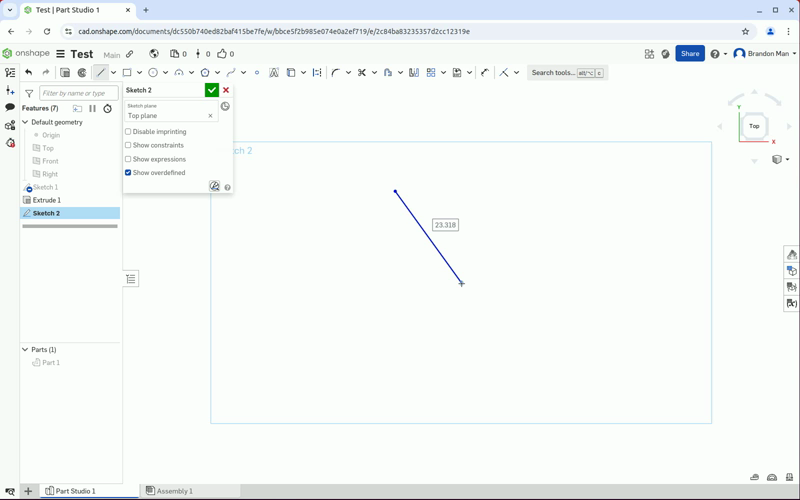
mouse_move(461, 170)
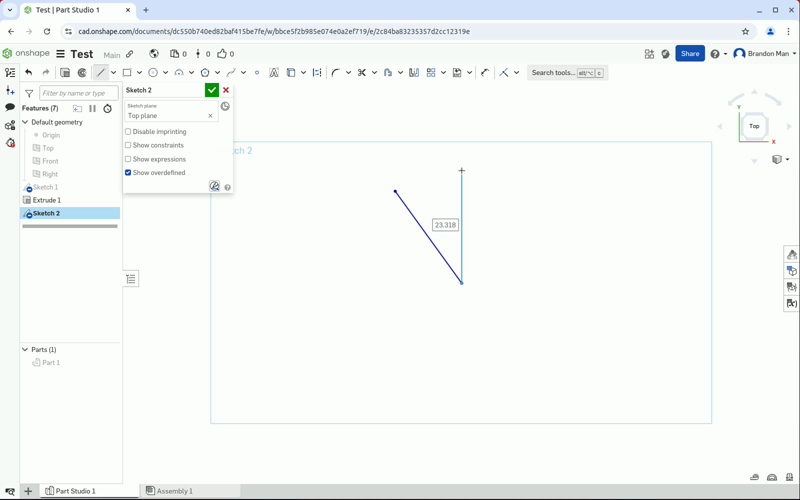
click(461, 170)
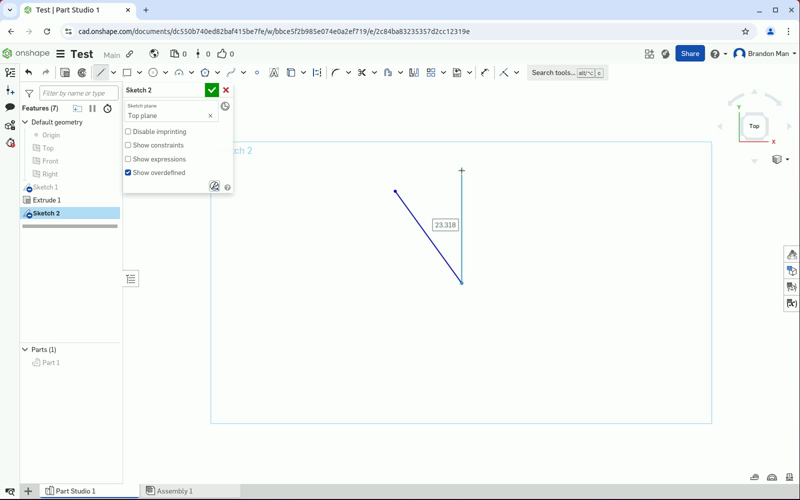
key_up(shift)
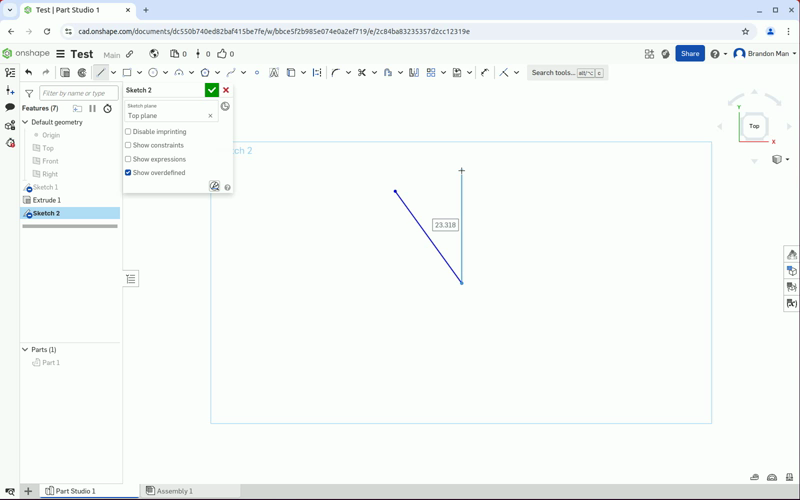
key(esc)
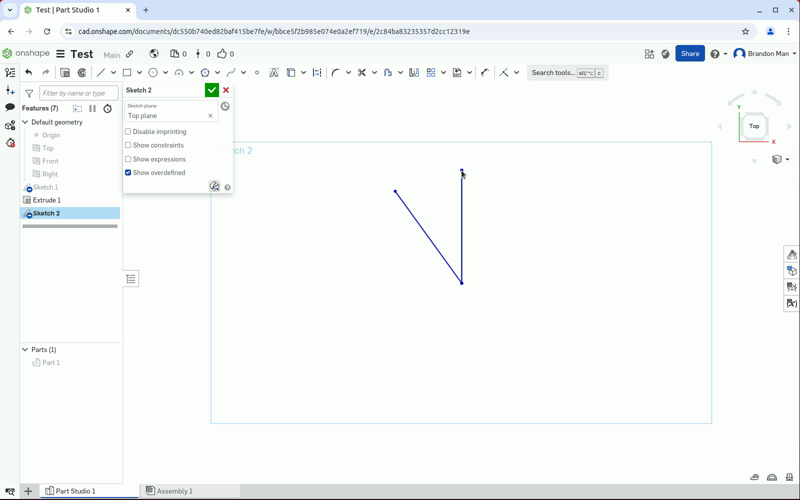
key(a)
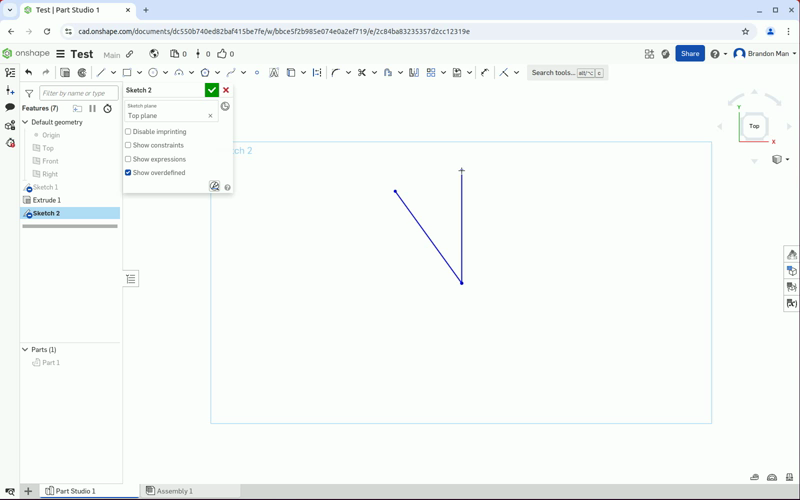
mouse_move(461, 170)
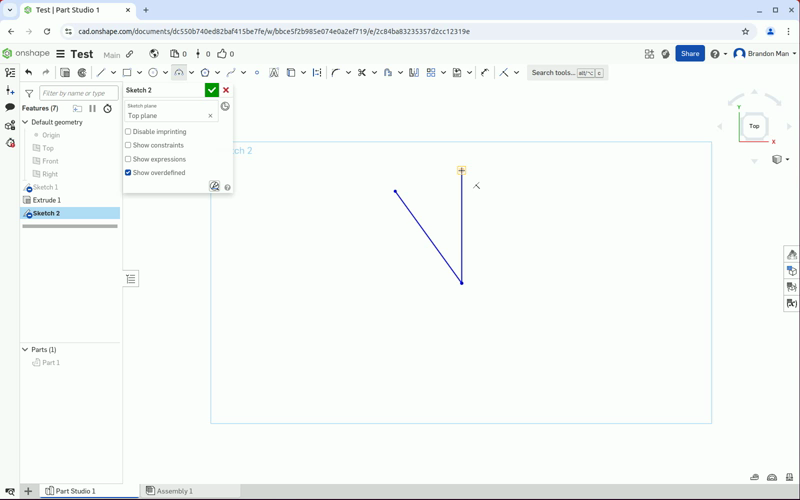
click(461, 170)
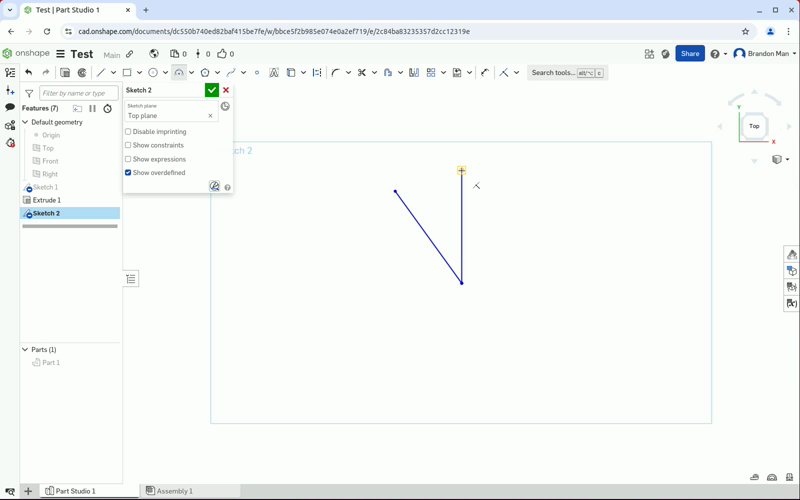
mouse_move(395, 191)
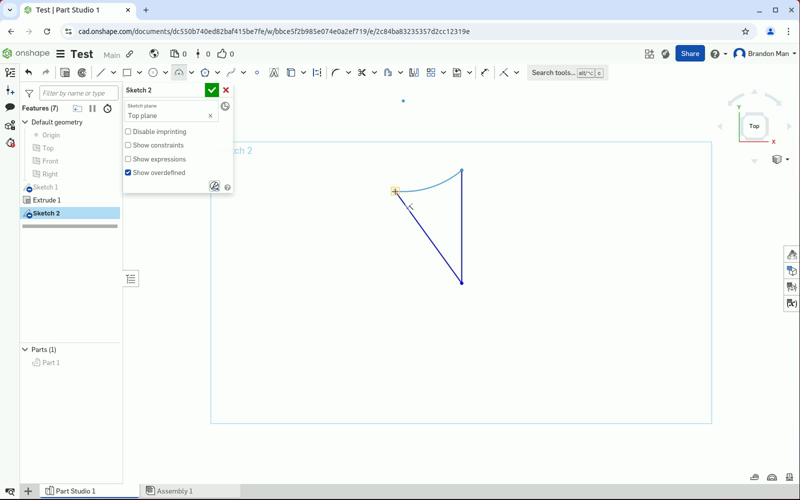
click(395, 191)
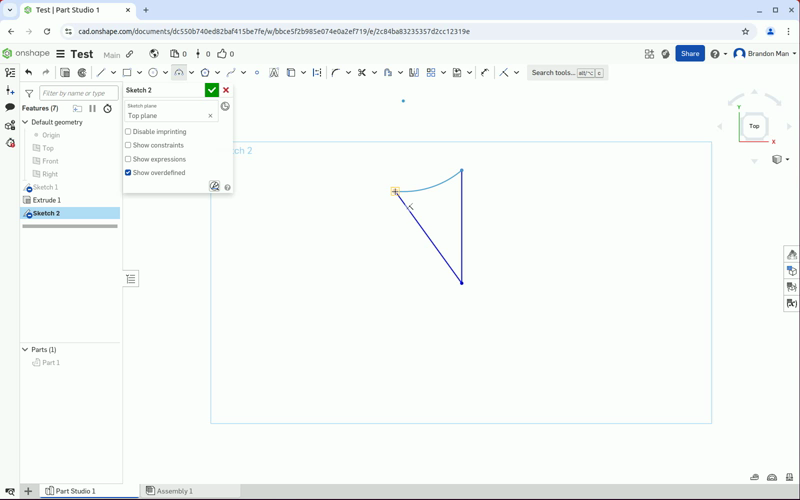
key_down(shift)
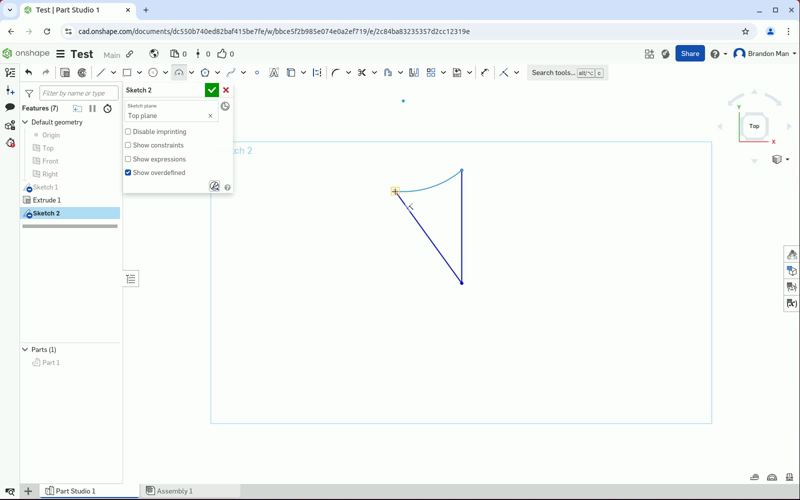
mouse_move(426, 175)
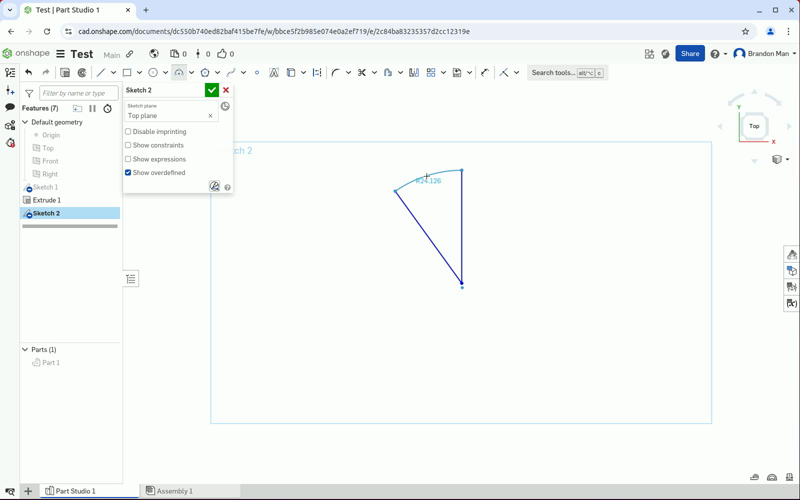
click(426, 175)
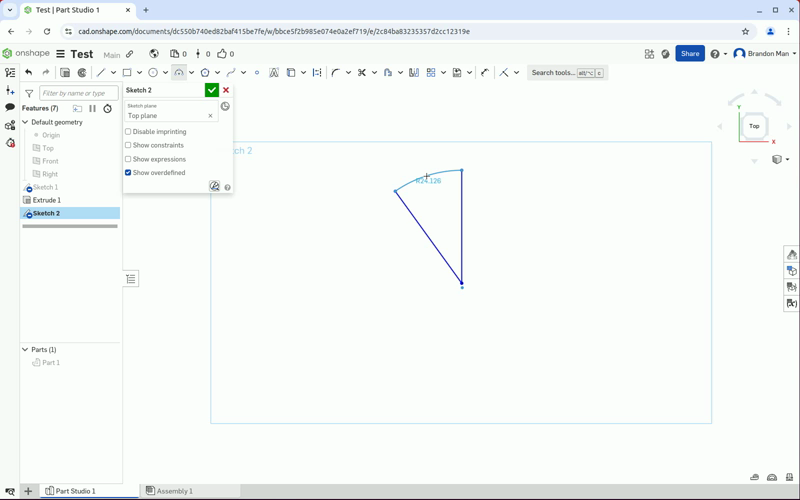
key_up(shift)
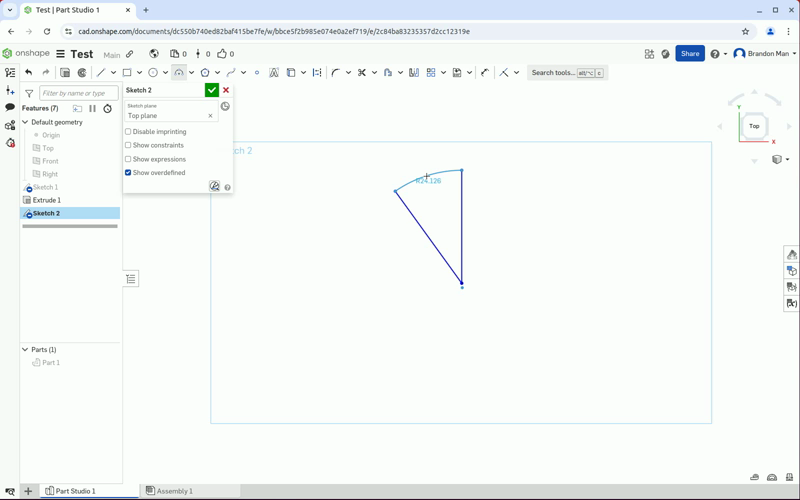
key(esc)
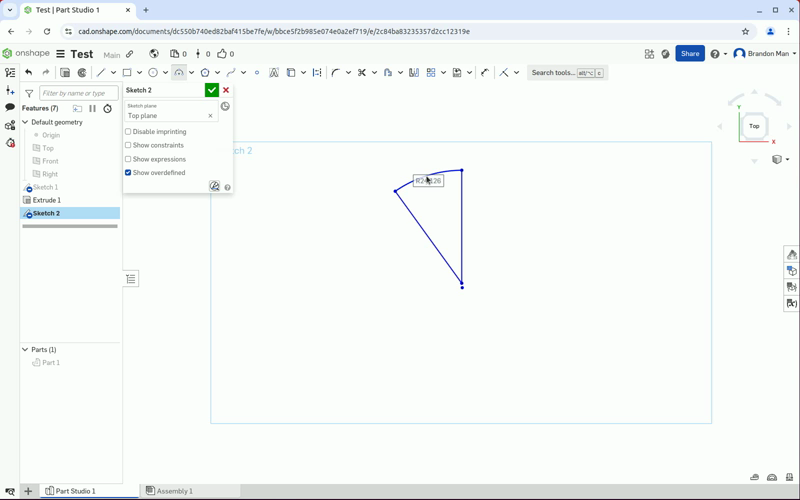
mouse_move(454, 188)
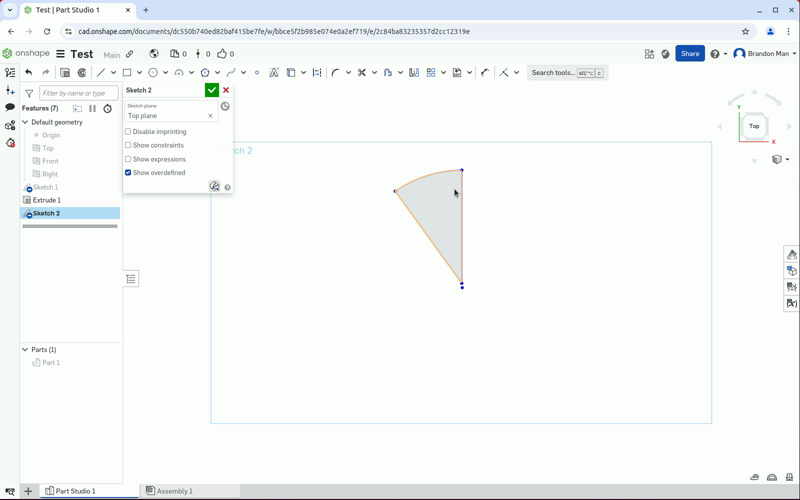
click(454, 188)
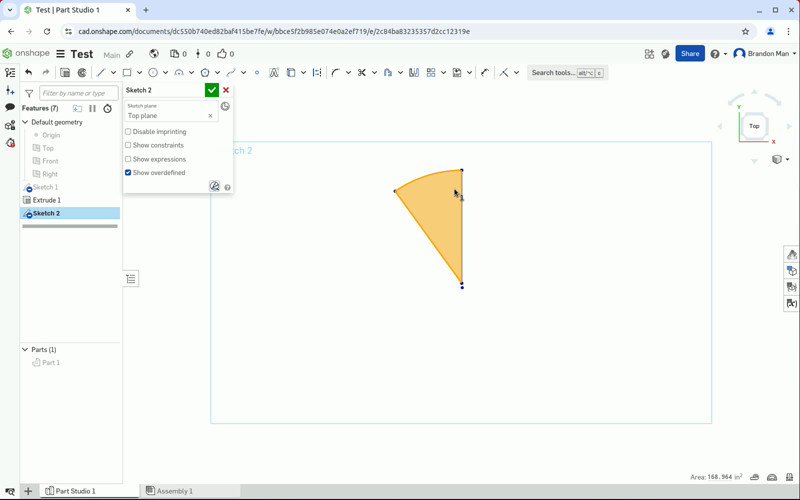
mouse_move(73, 352)
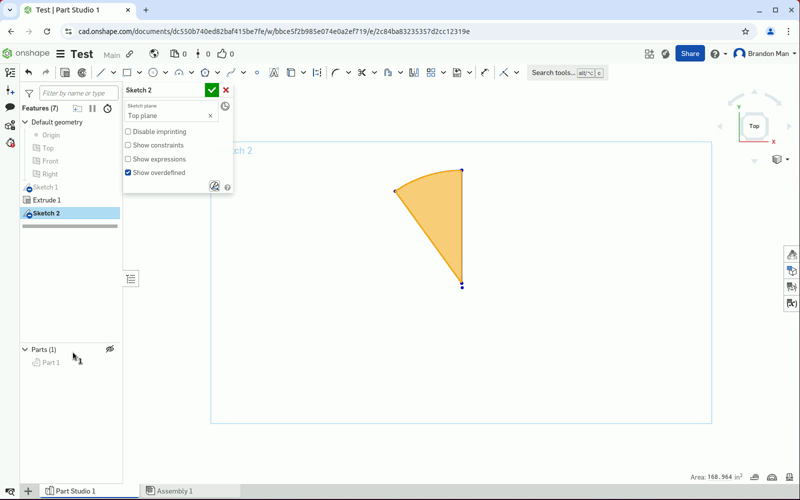
key(shift+y)
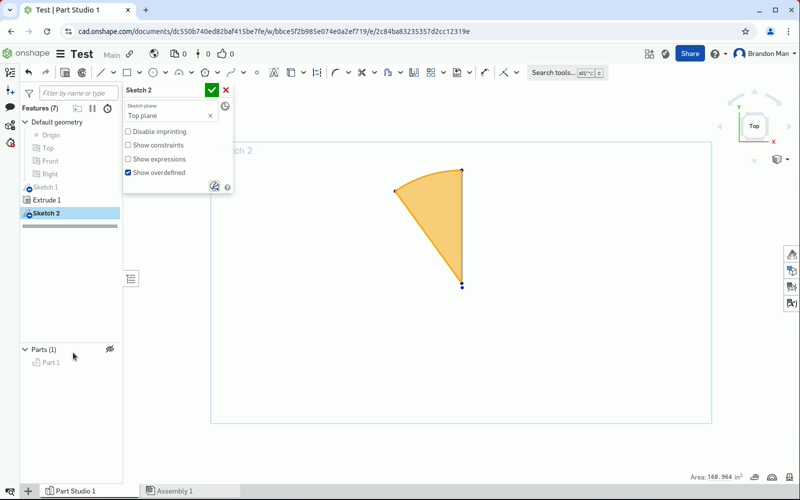
key(shift+e)
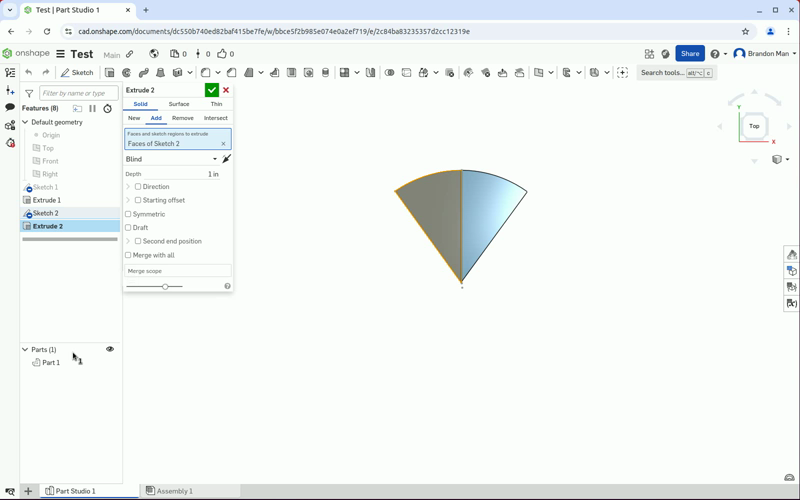
mouse_move(143, 106)
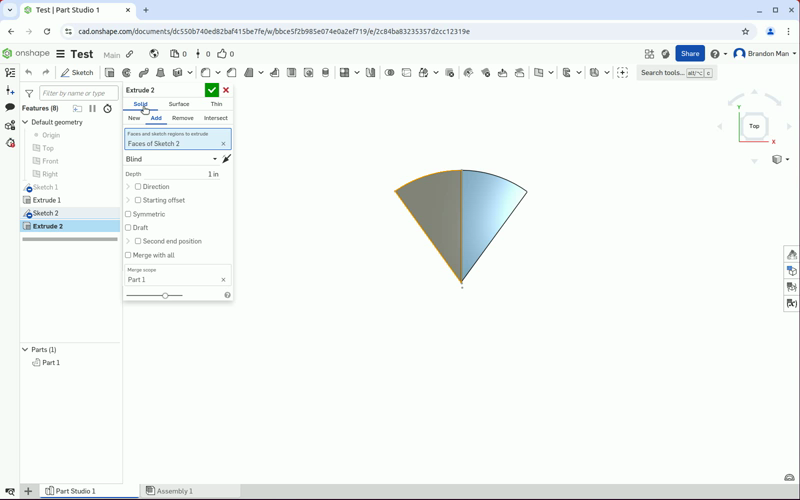
click(143, 106)
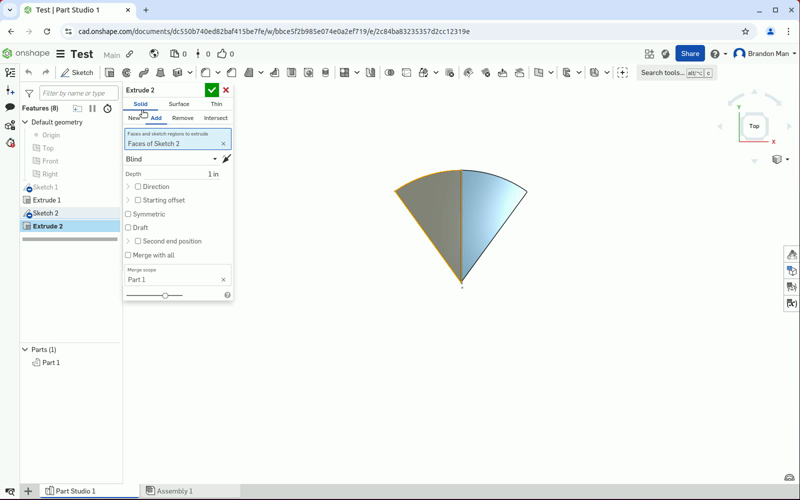
mouse_move(137, 120)
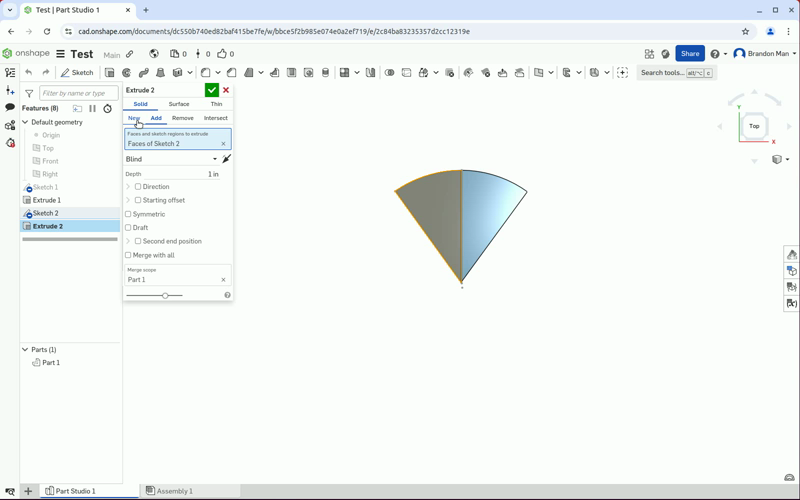
click(137, 120)
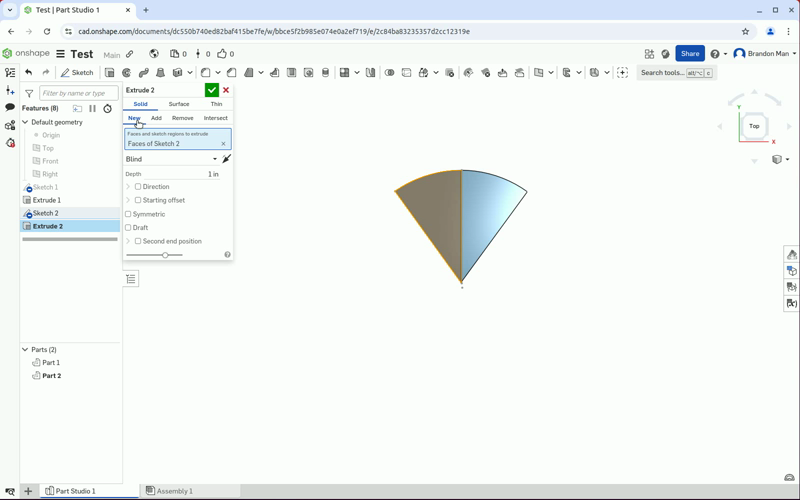
key(tab, 4)
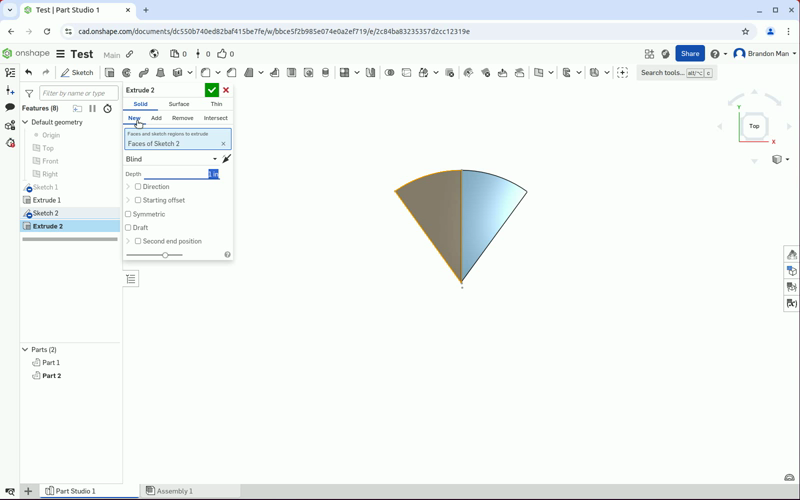
text(0.722)
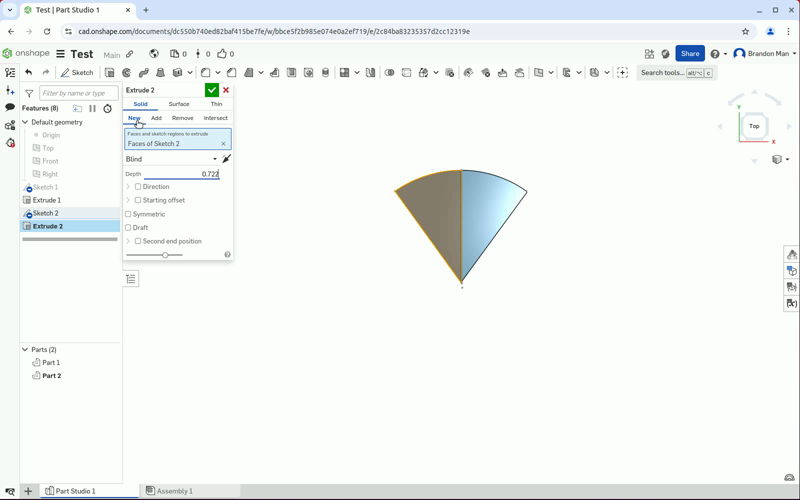
key(enter)
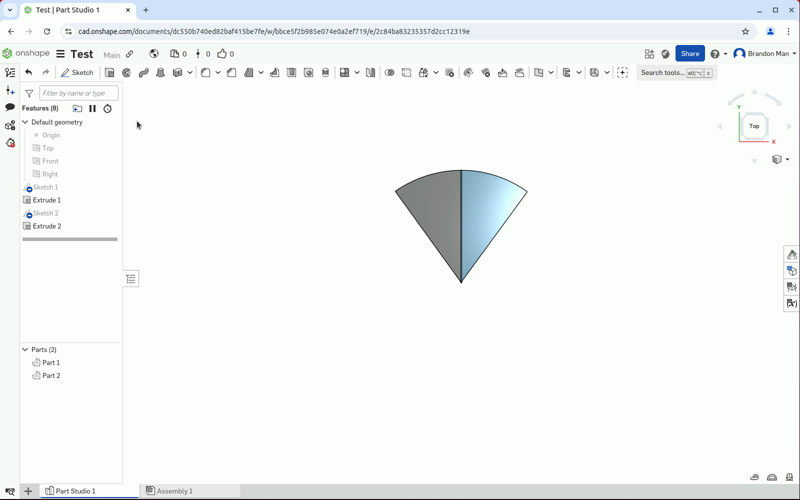
key(shift+h)
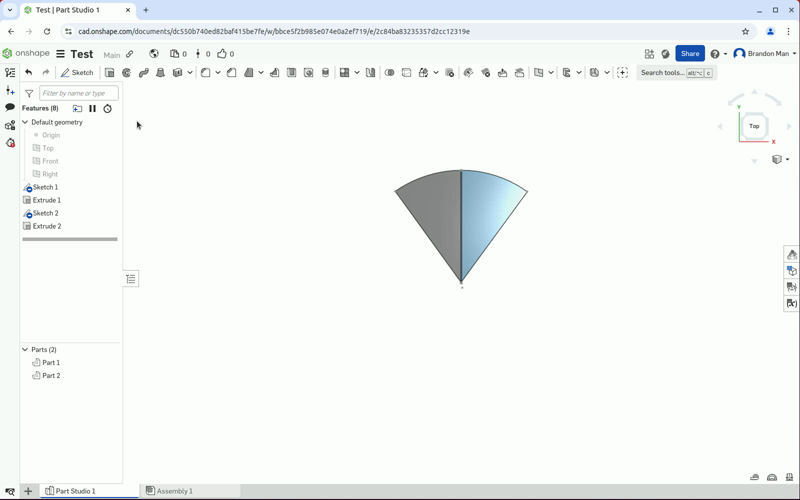
key(shift+h)
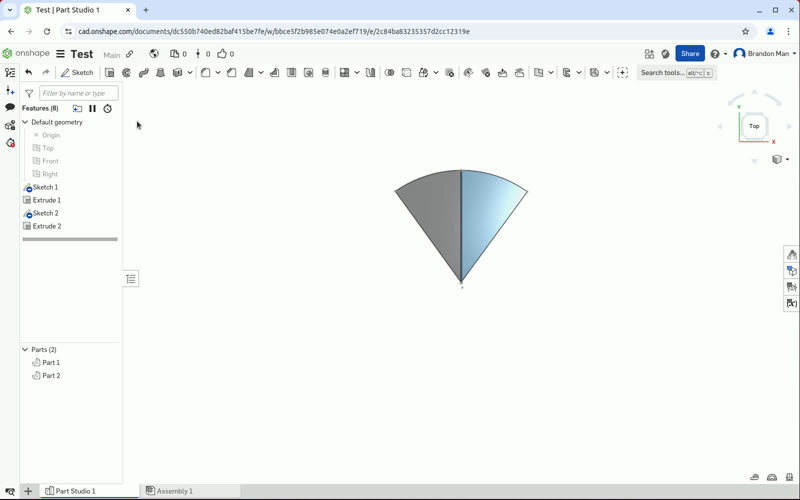
key(shift+7)
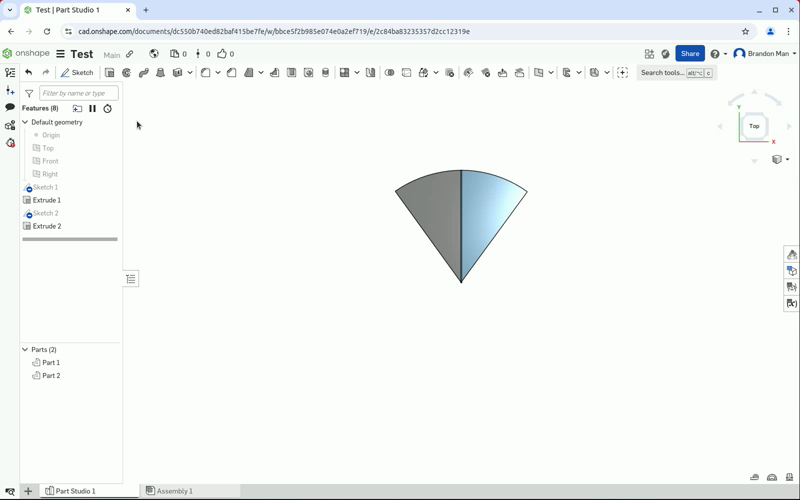
key(up, 3)
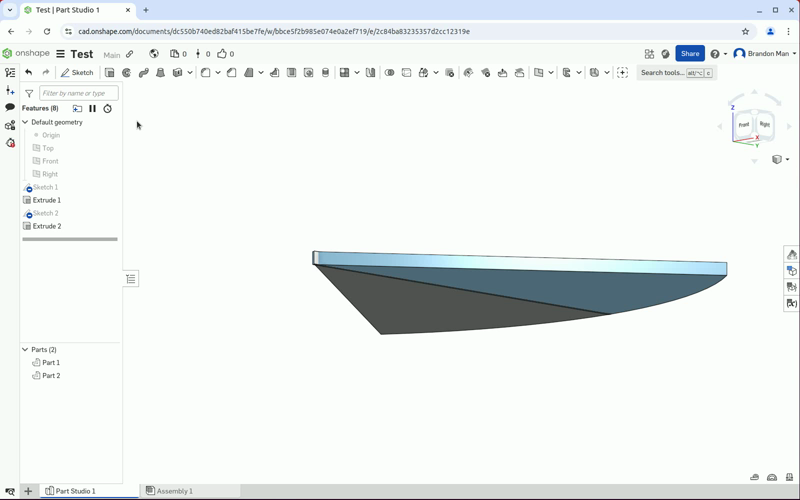
key(left, 3)
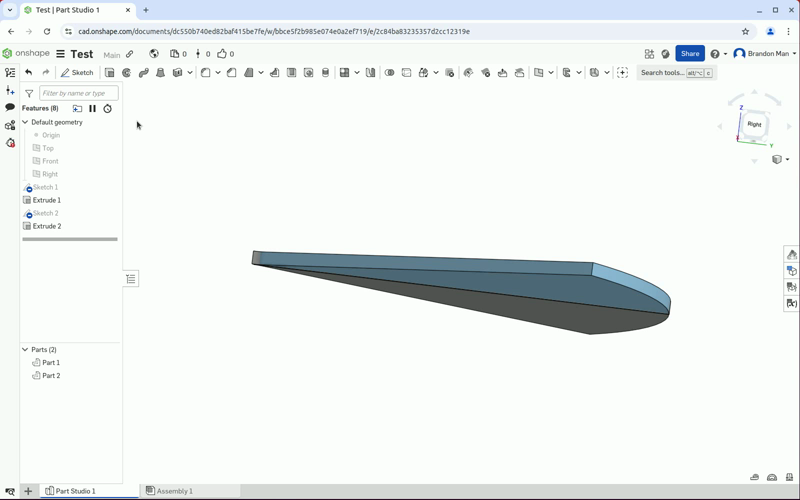
key(right, 3)
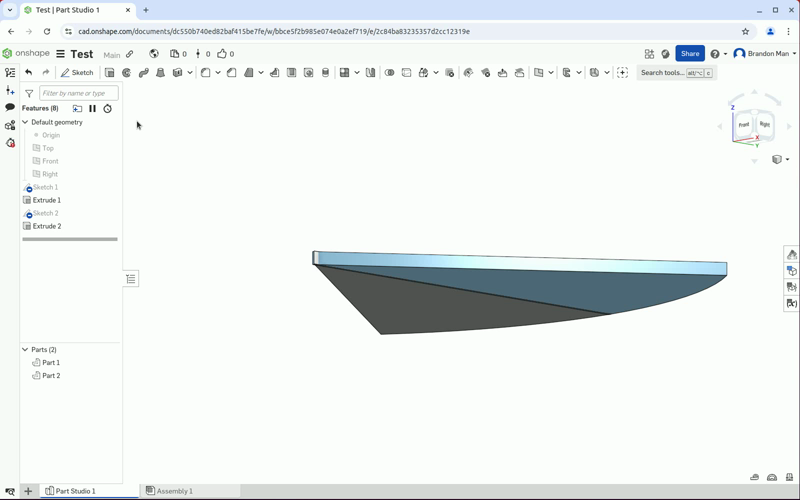
key(down, 3)
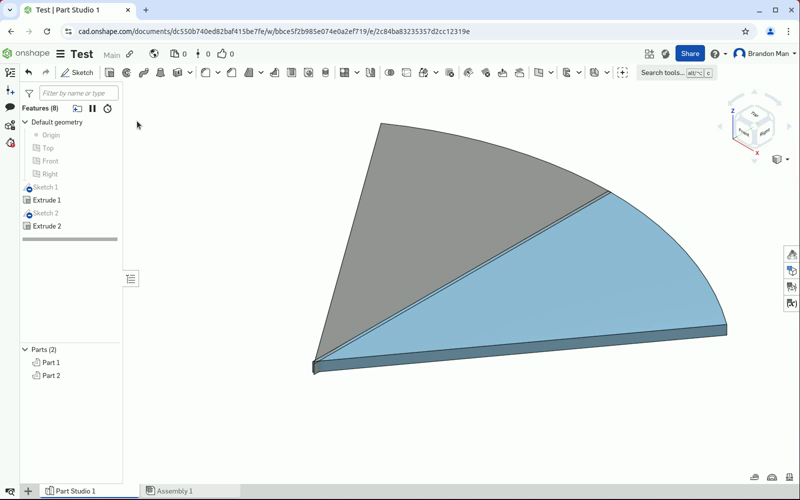
mouse_move(73, 189)
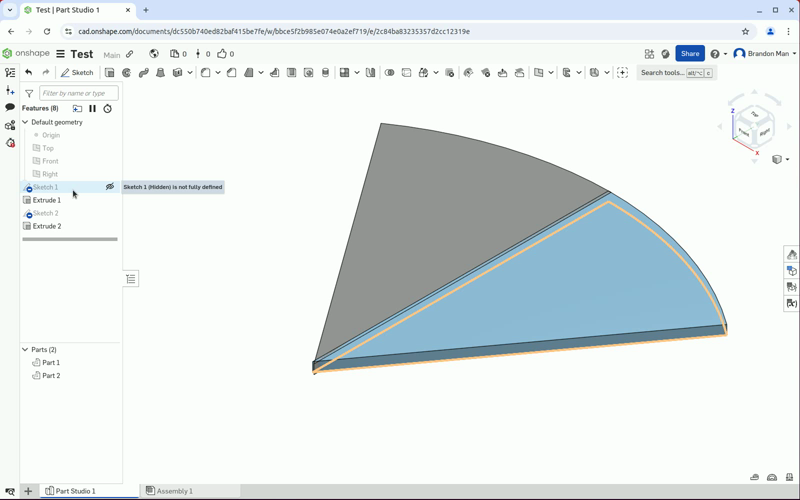
click(73, 189)